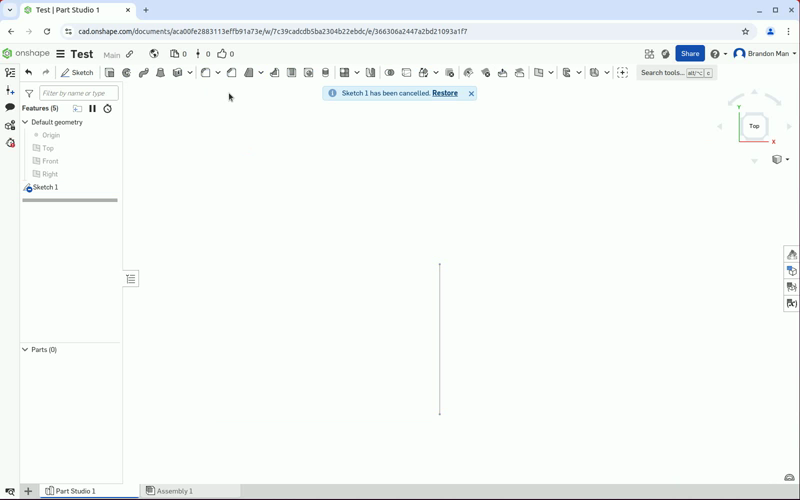
key(shift+h)
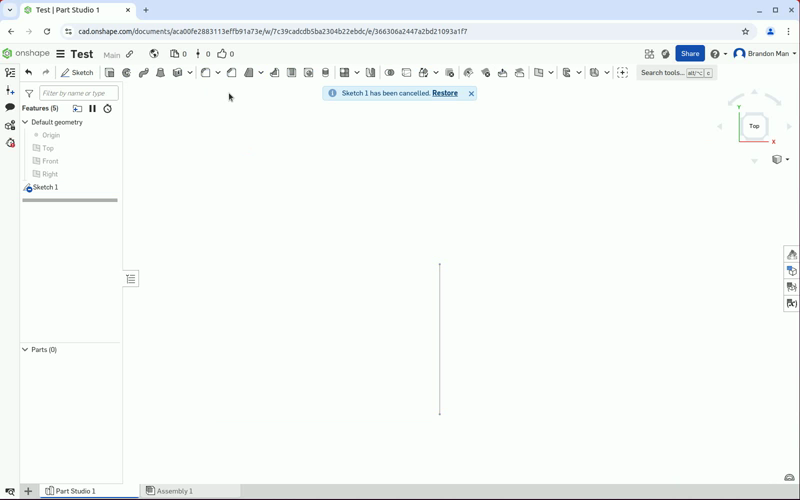
key(shift+s)
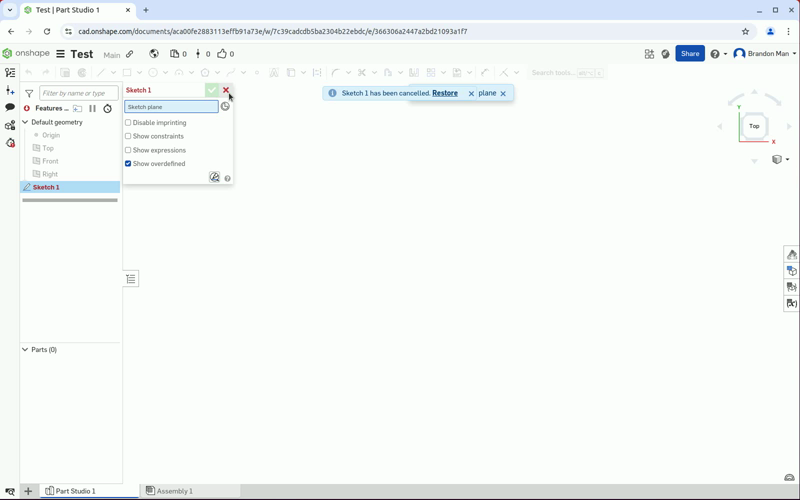
mouse_move(73, 150)
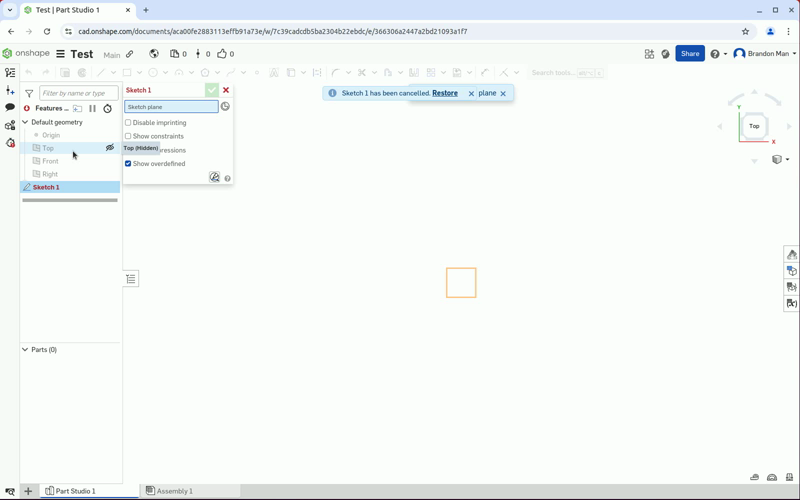
click(73, 150)
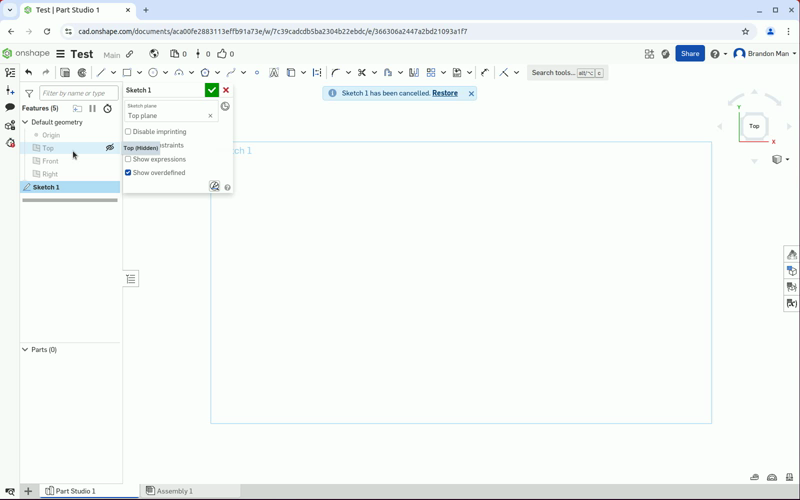
mouse_move(73, 352)
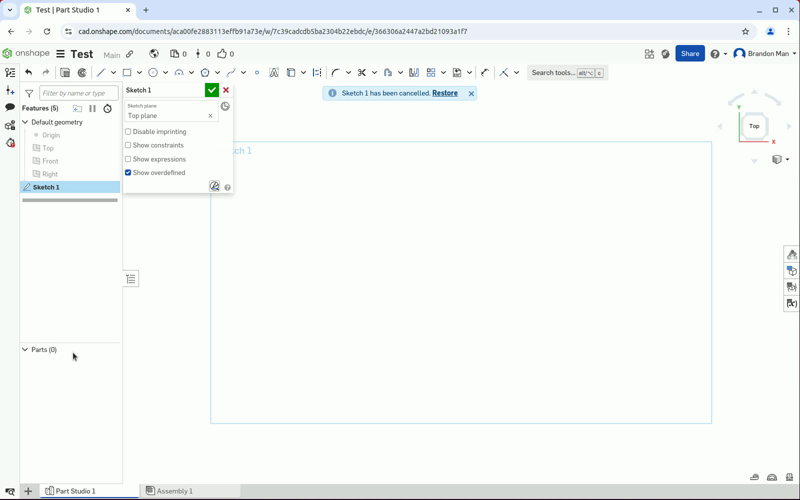
key(y)
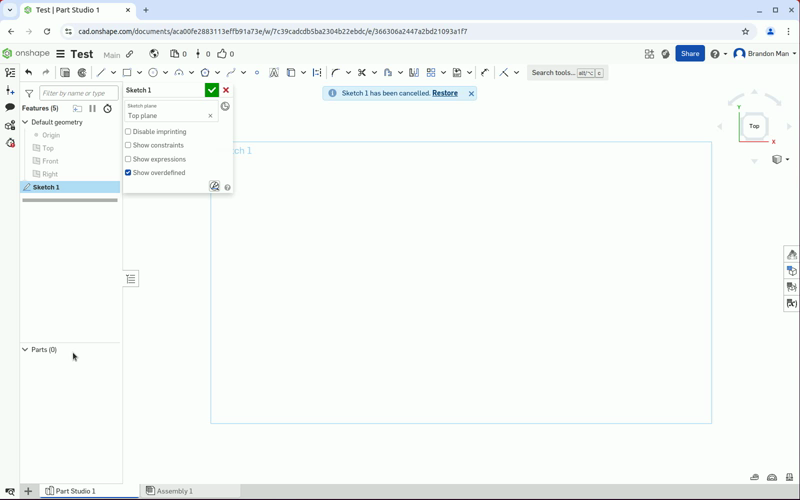
key(l)
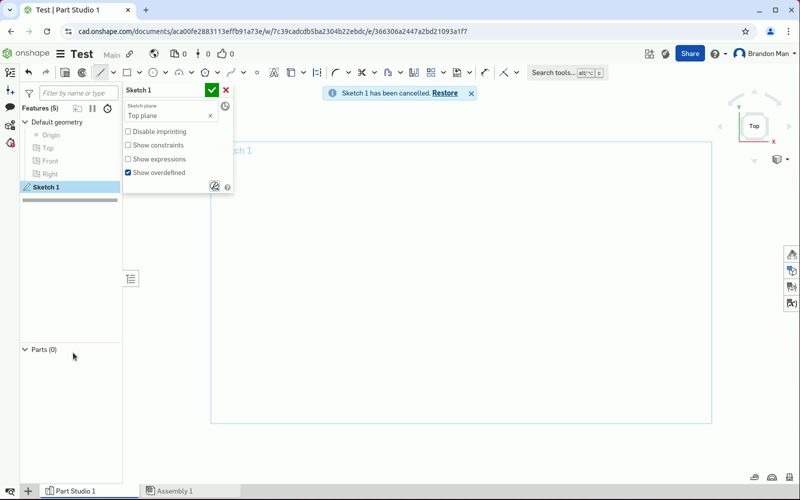
key_down(shift)
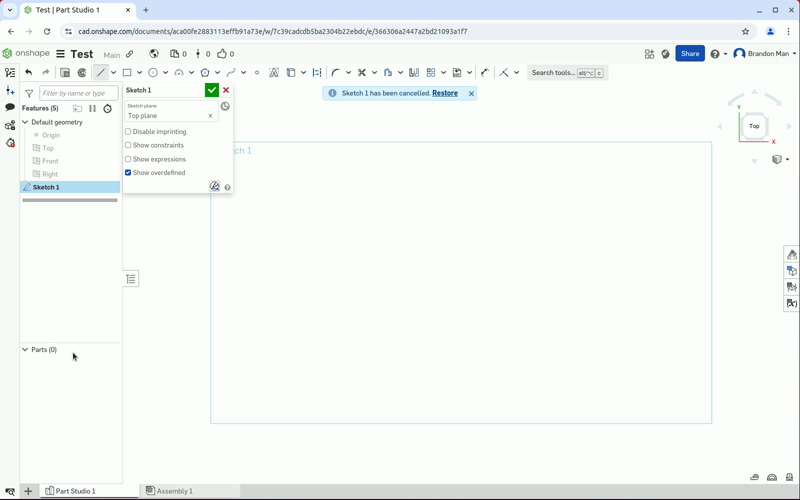
mouse_move(377, 332)
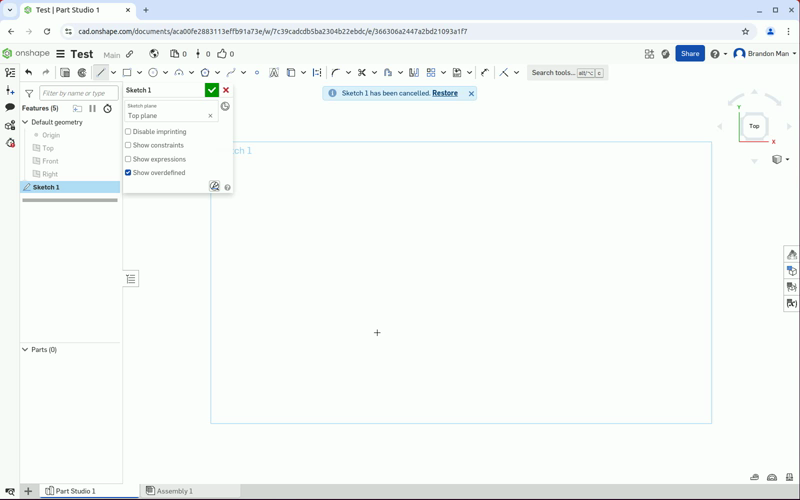
click(377, 332)
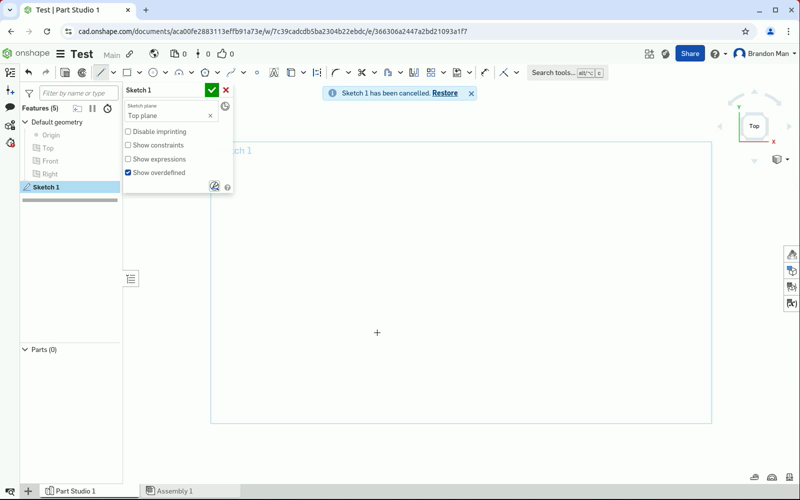
key_up(shift)
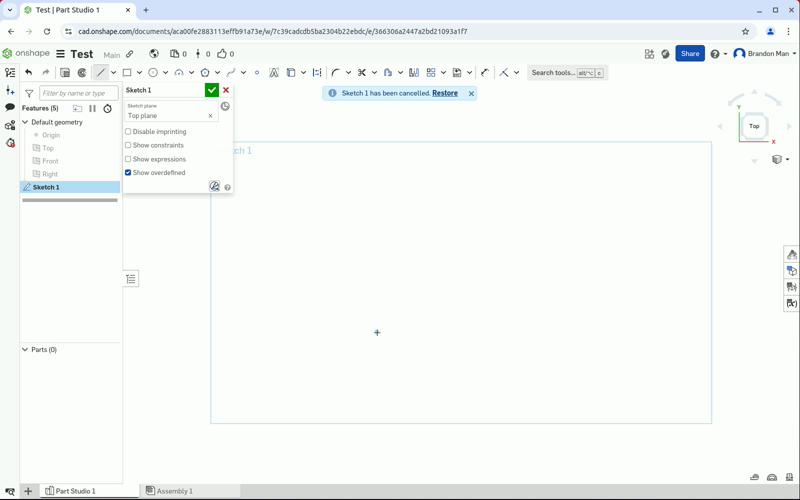
key_down(shift)
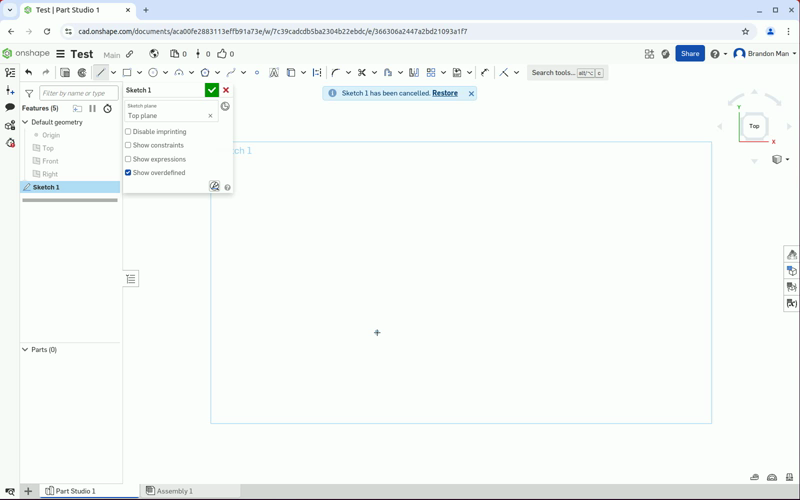
mouse_move(572, 332)
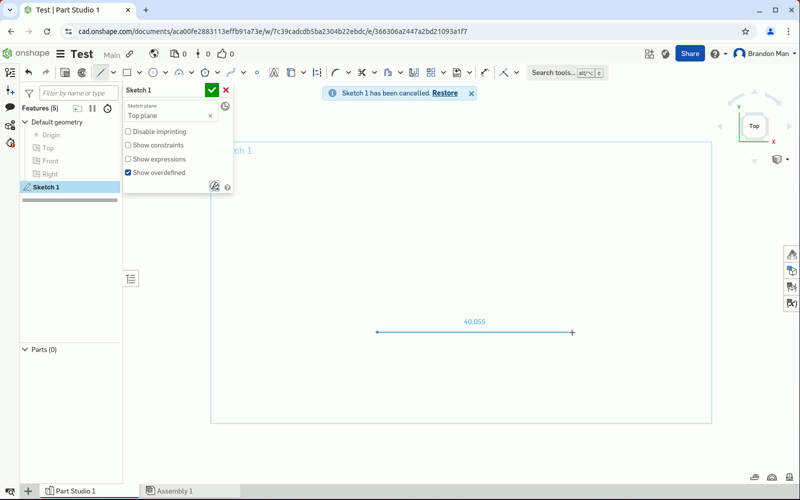
click(572, 332)
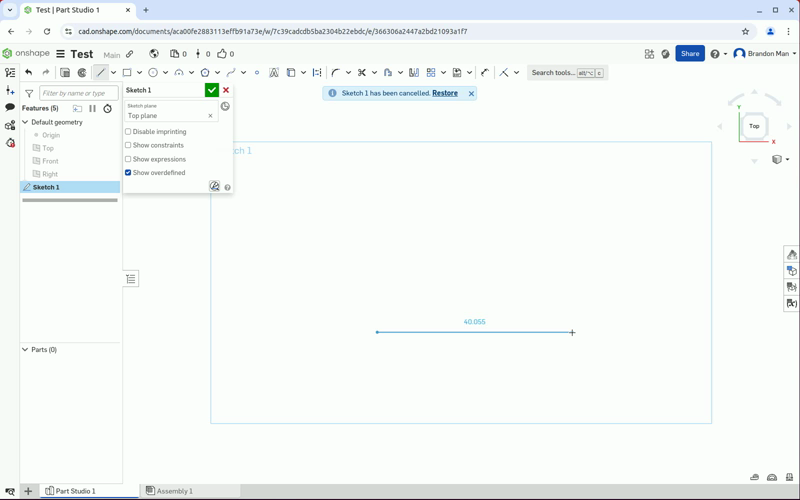
key_up(shift)
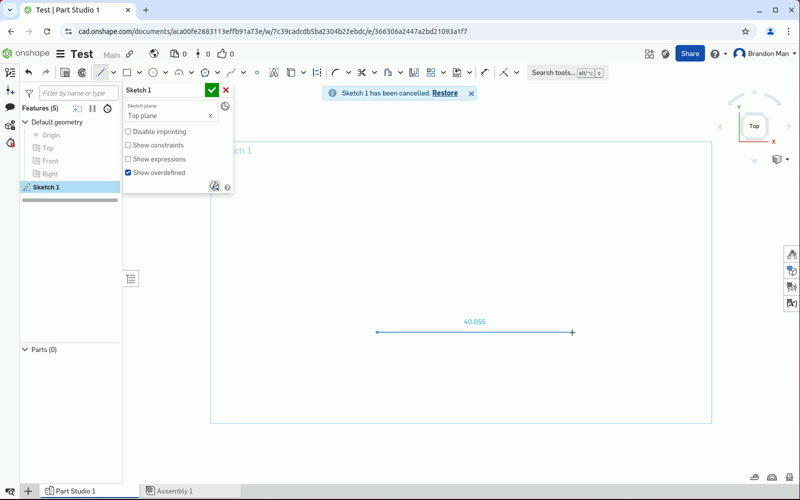
key_down(shift)
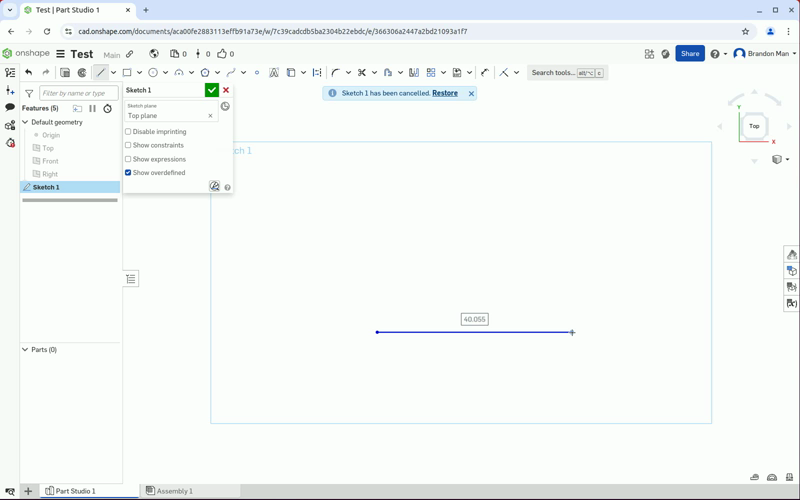
mouse_move(572, 252)
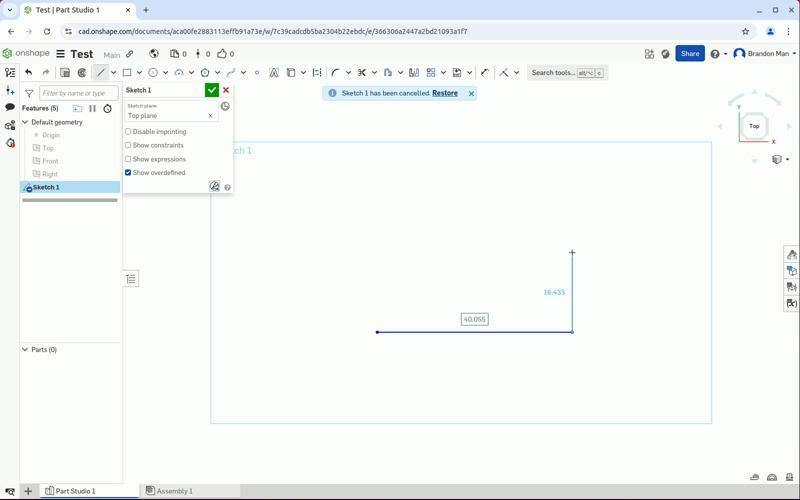
click(572, 252)
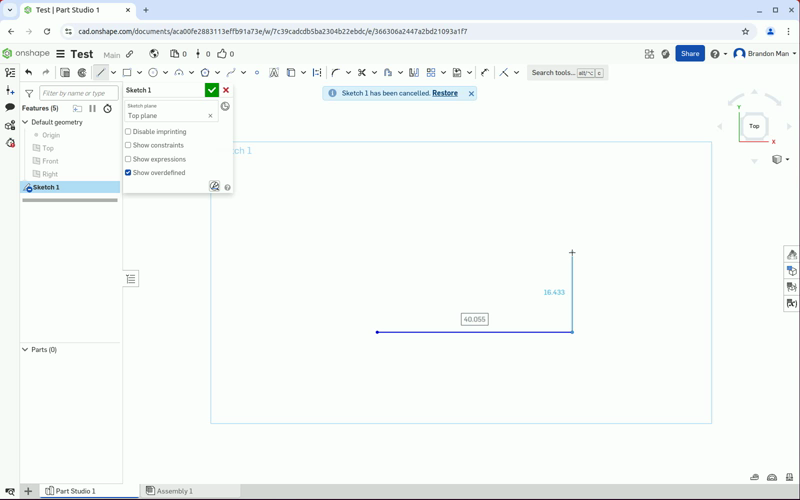
key_up(shift)
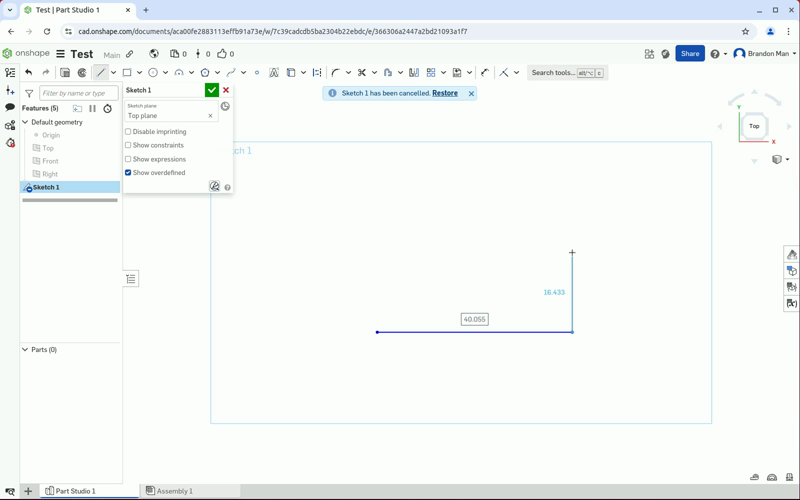
key_down(shift)
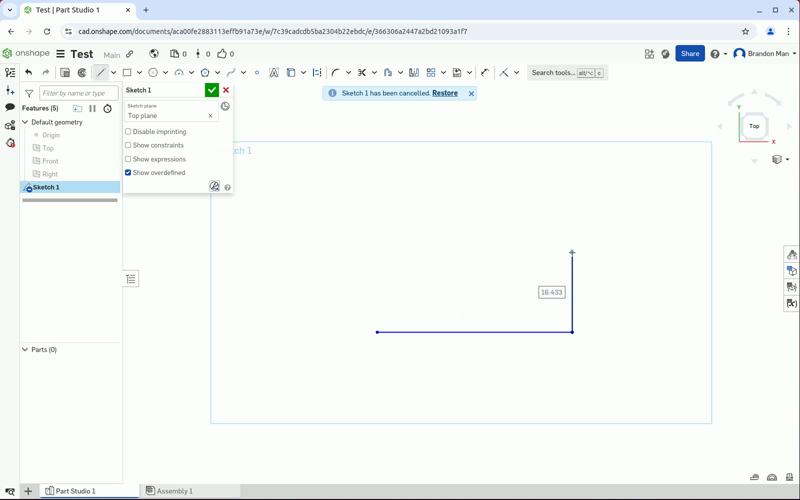
mouse_move(377, 252)
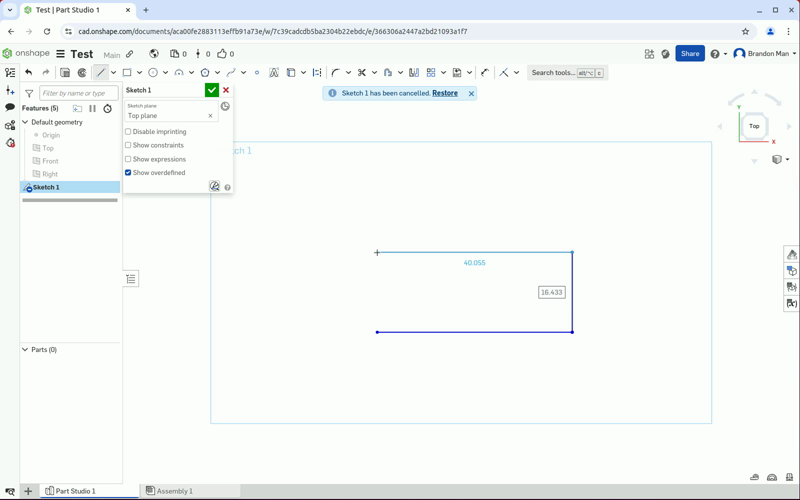
click(377, 252)
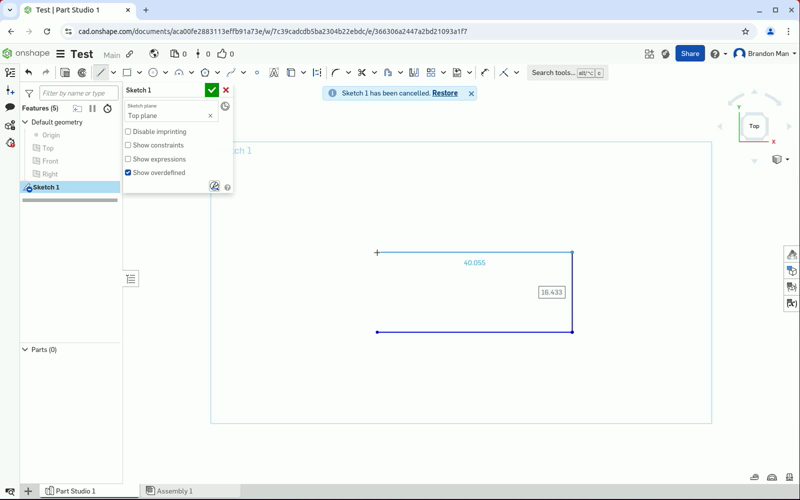
key_up(shift)
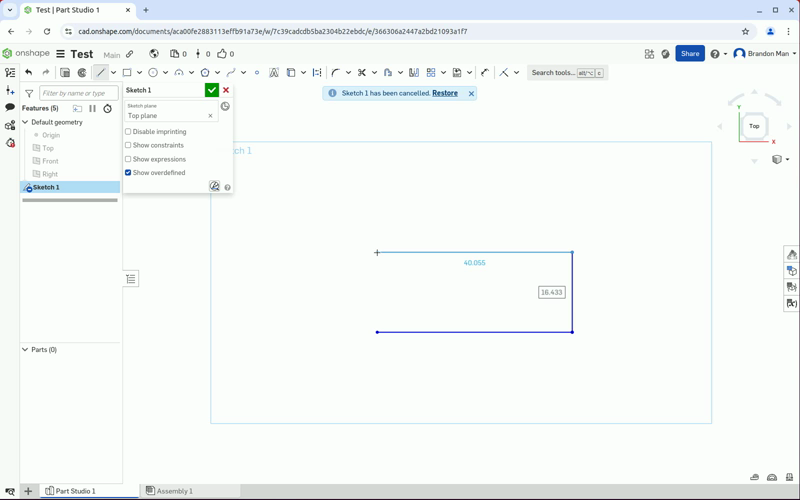
key_down(shift)
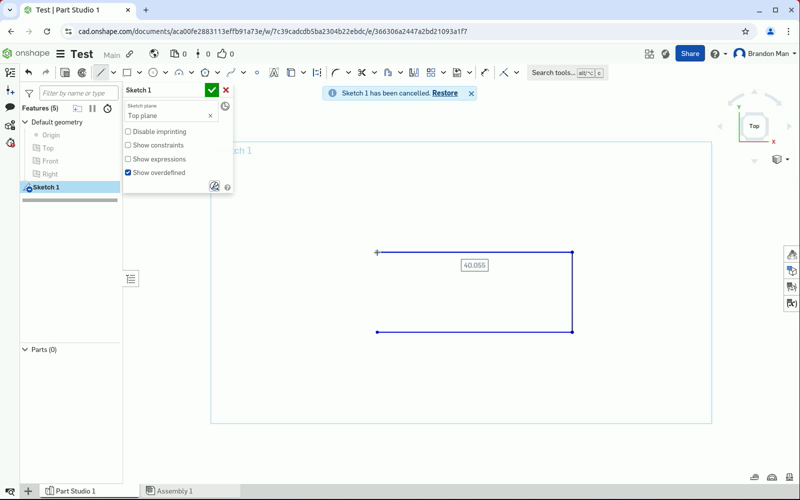
mouse_move(377, 332)
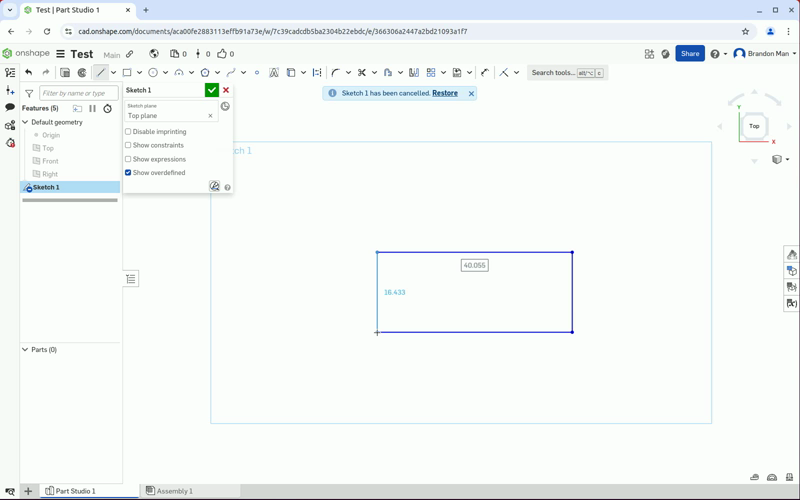
key_up(shift)
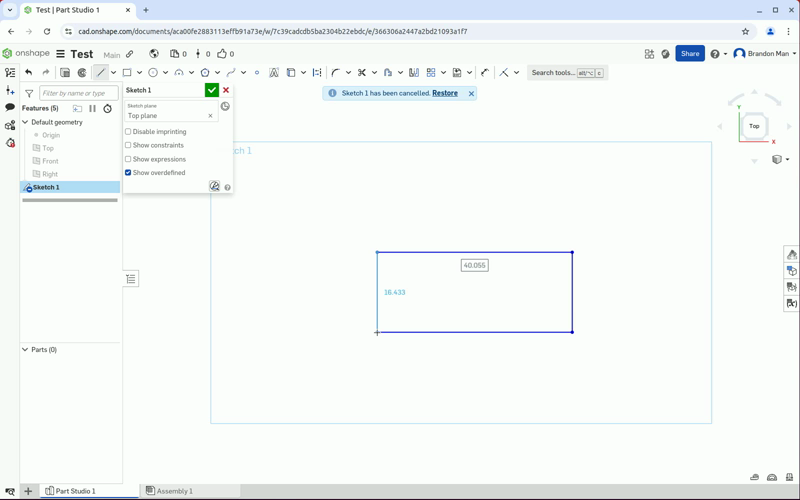
click(377, 332)
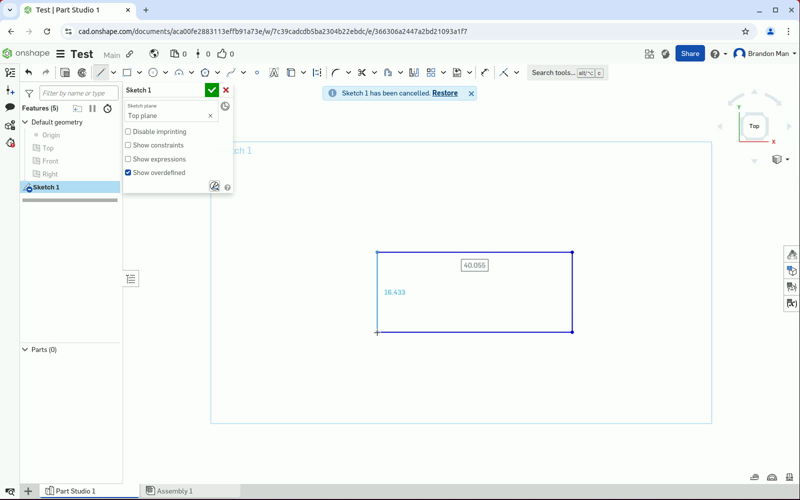
key(esc)
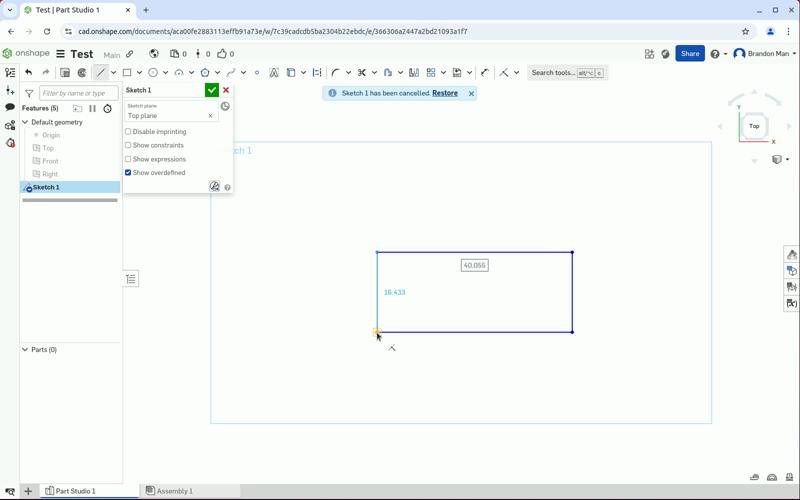
key(c)
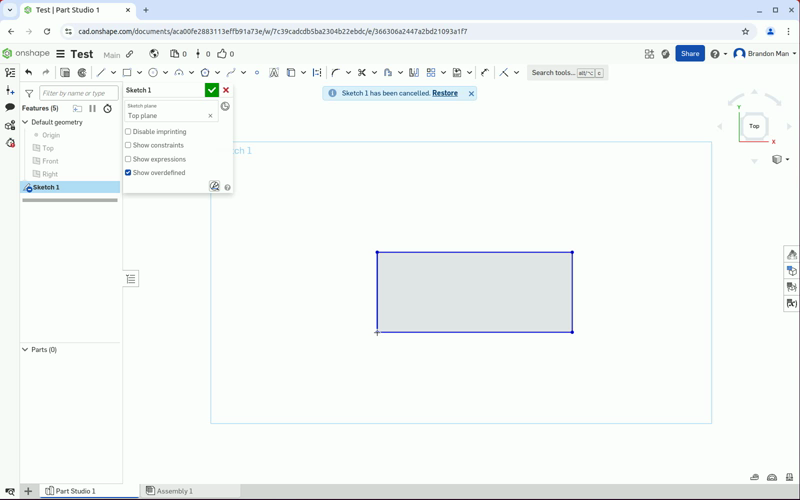
key_down(shift)
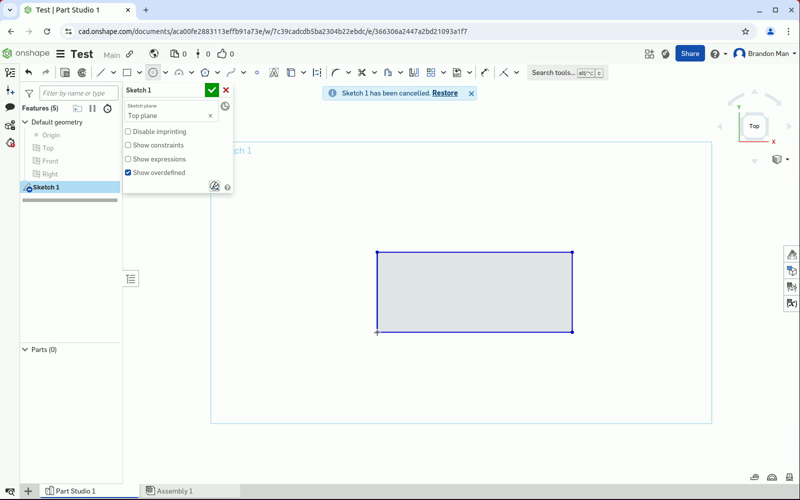
mouse_move(461, 266)
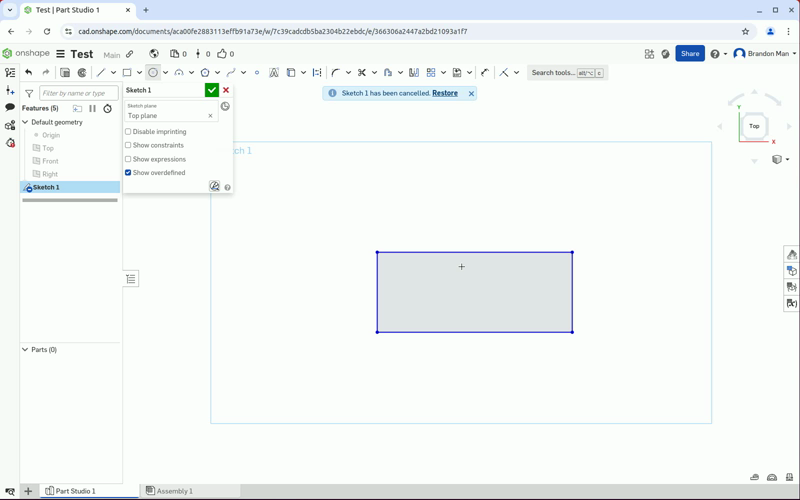
click(461, 266)
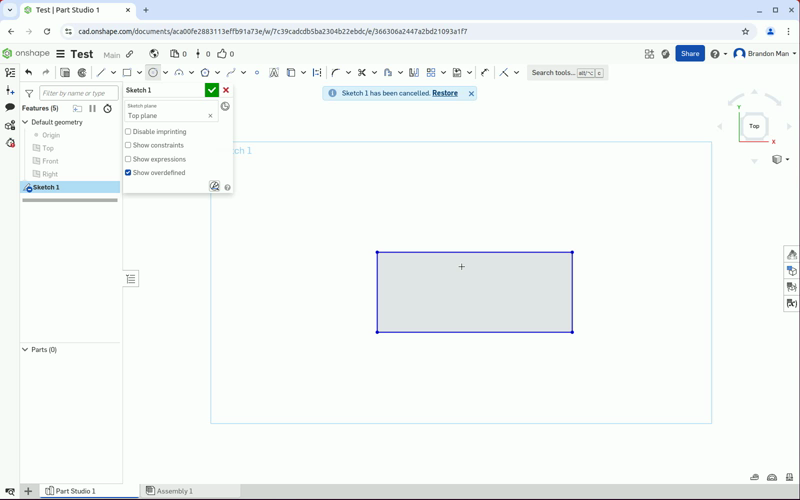
key_up(shift)
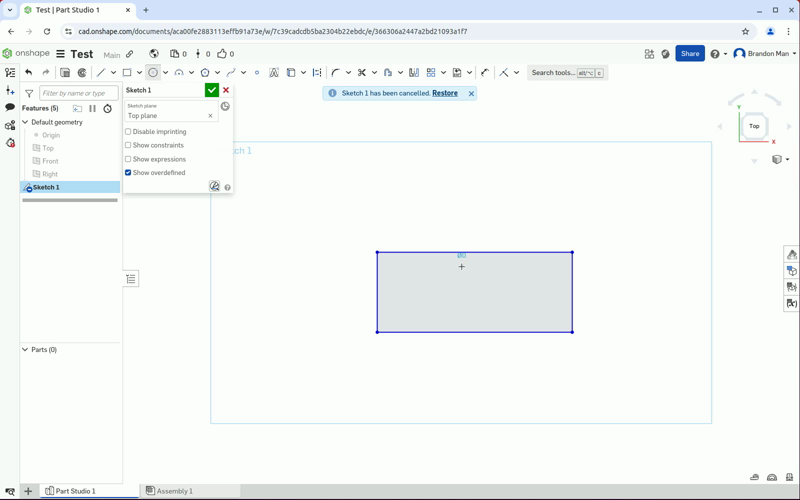
mouse_move(469, 266)
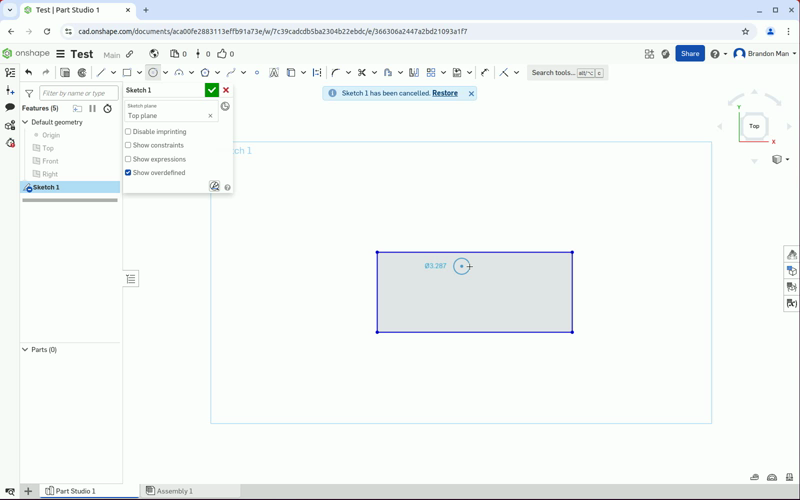
click(469, 266)
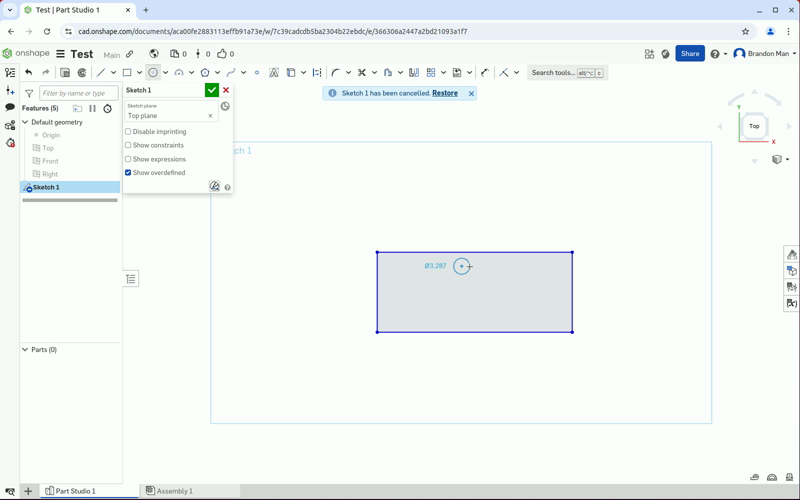
key(esc)
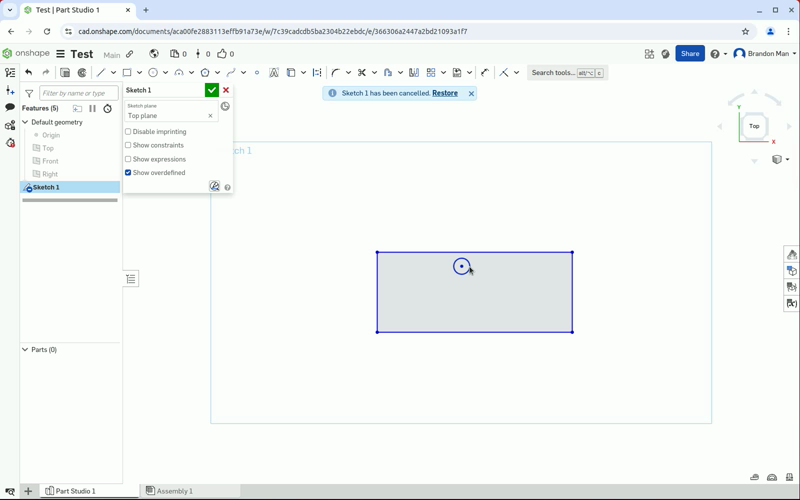
key(c)
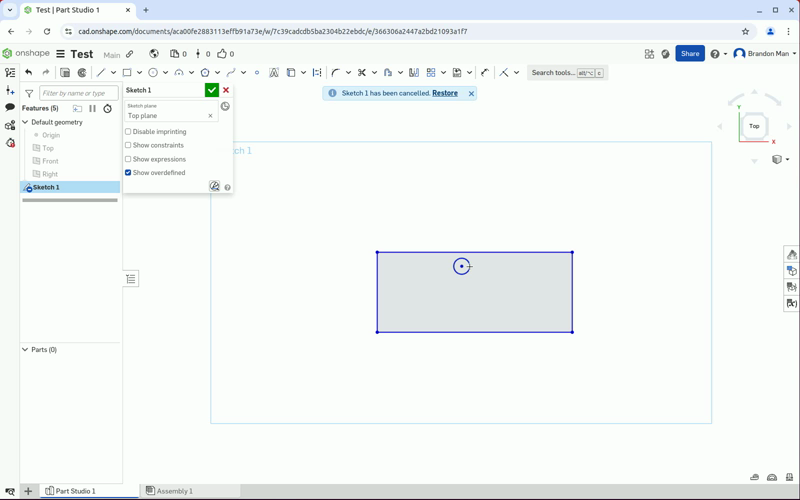
key_down(shift)
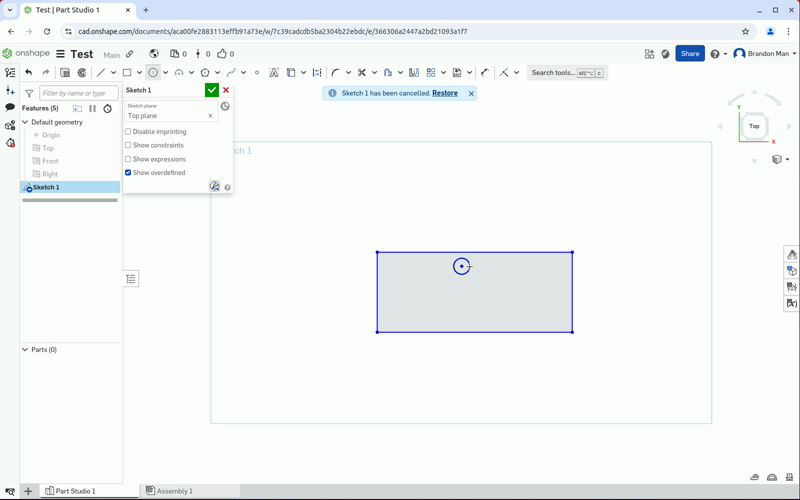
mouse_move(558, 266)
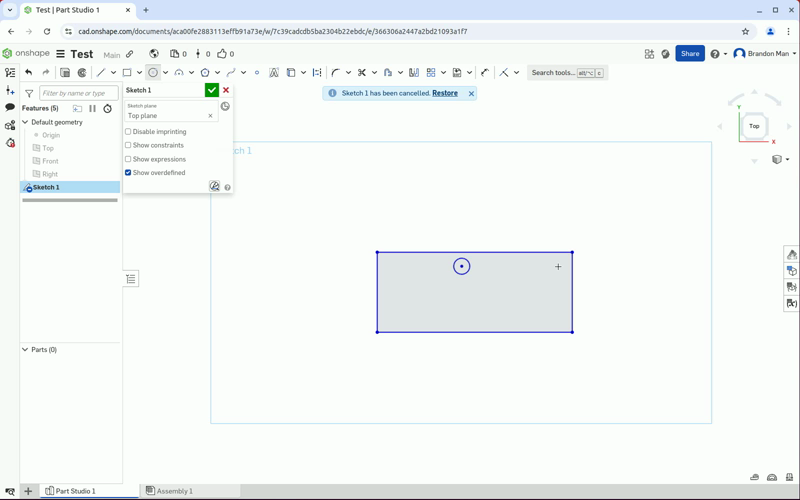
click(558, 266)
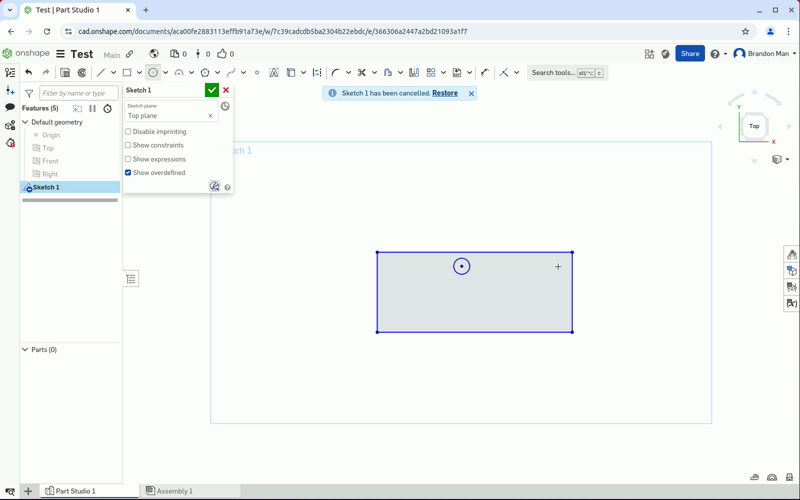
key_up(shift)
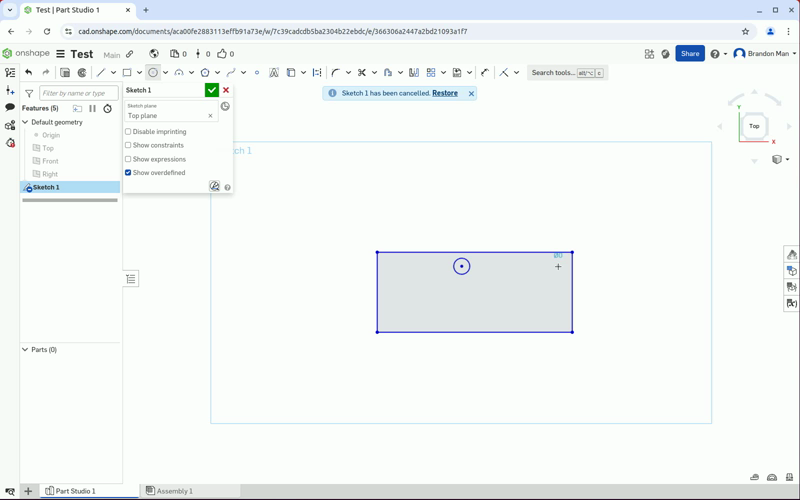
mouse_move(566, 266)
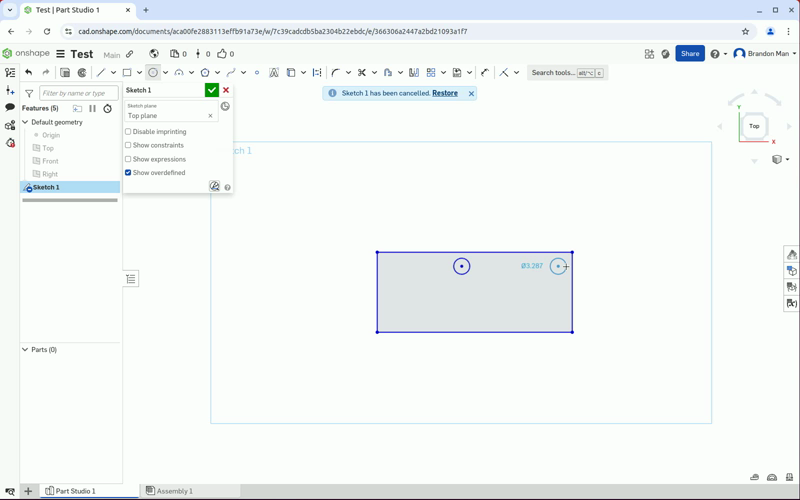
click(566, 266)
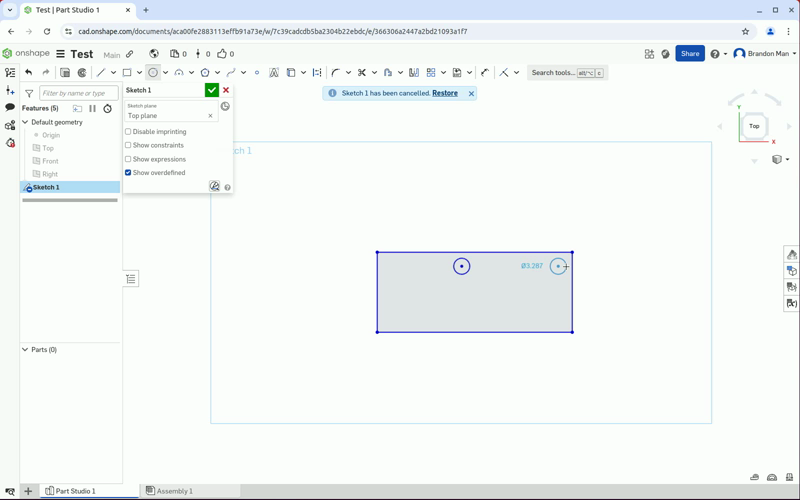
key(esc)
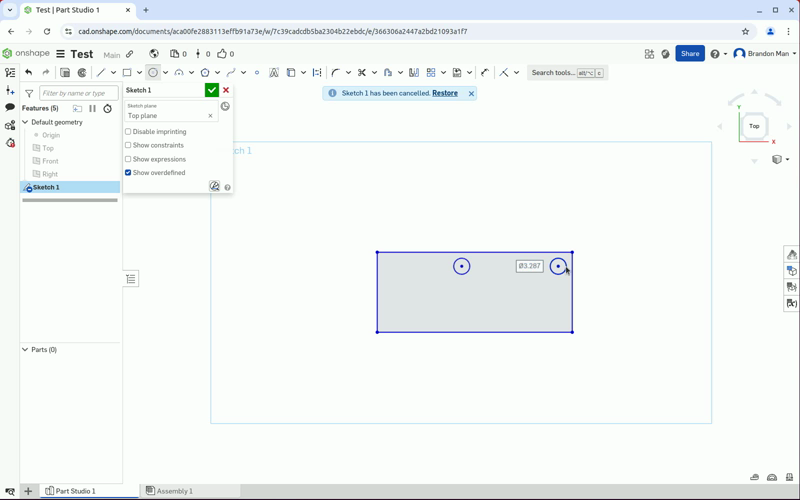
mouse_move(420, 312)
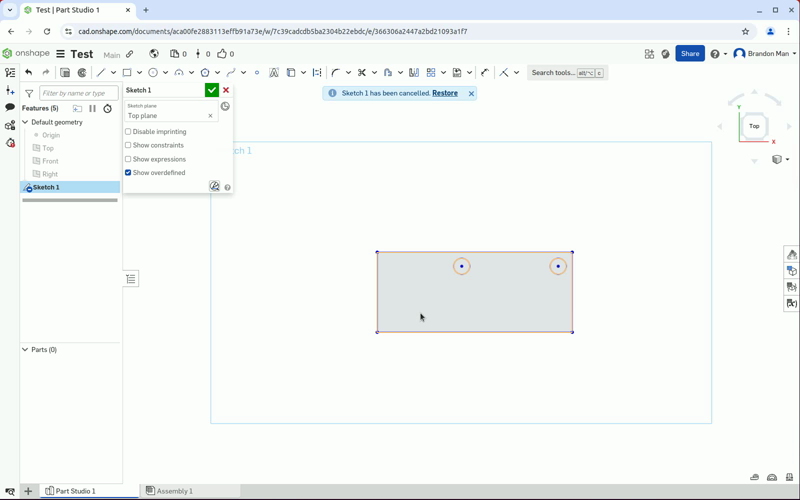
click(420, 312)
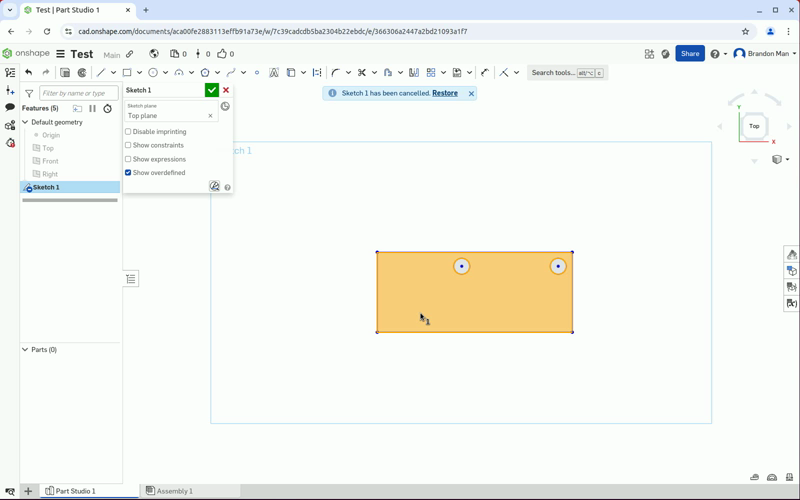
mouse_move(73, 352)
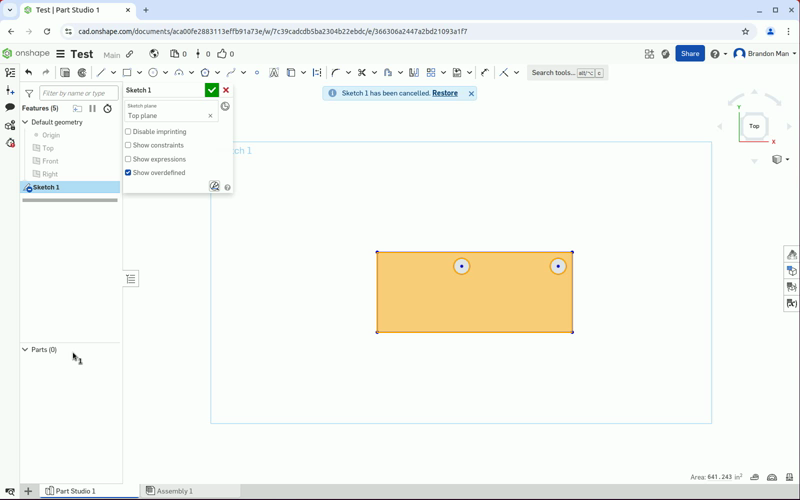
key(shift+y)
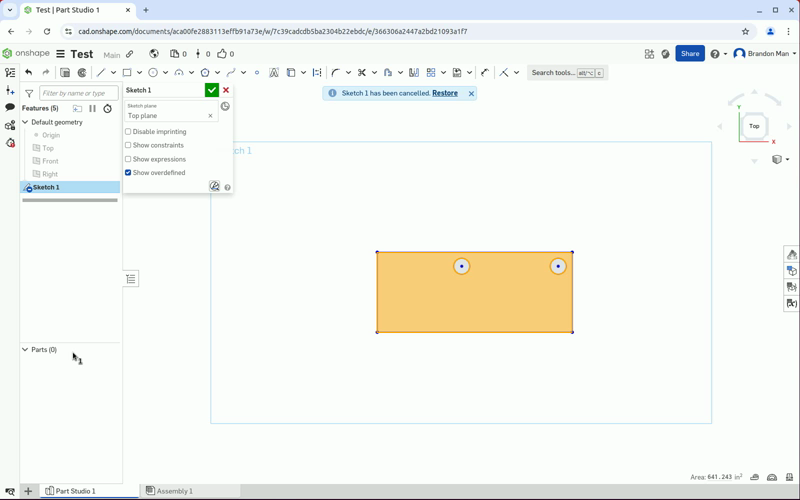
key(shift+e)
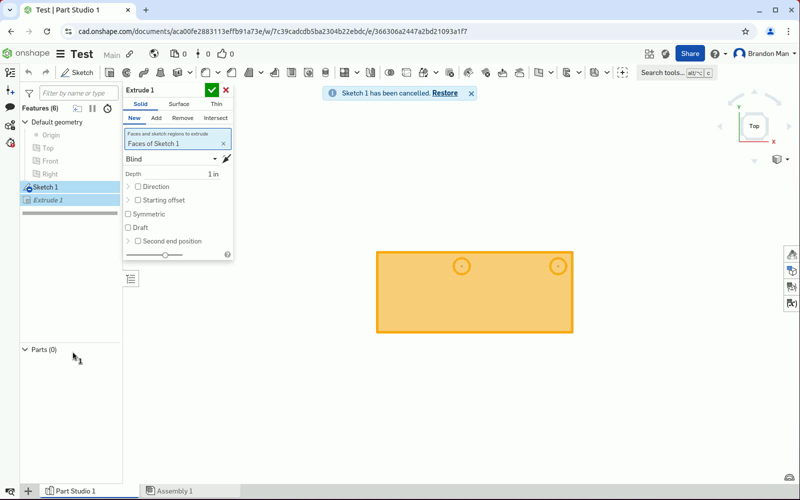
mouse_move(143, 106)
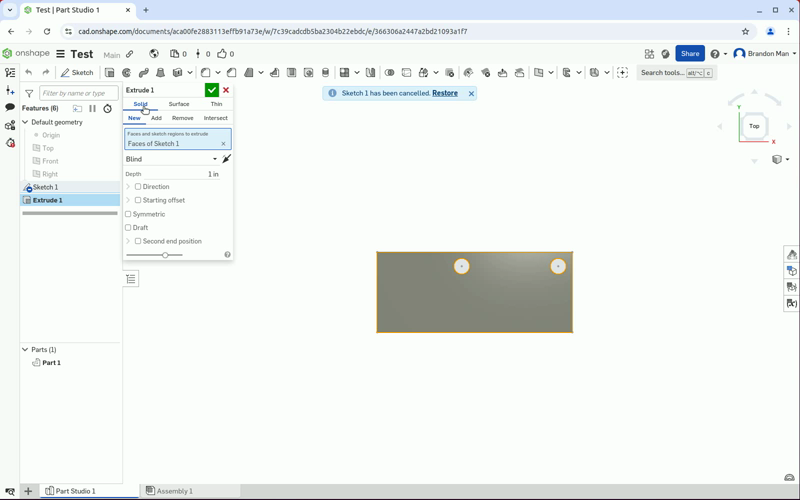
click(143, 106)
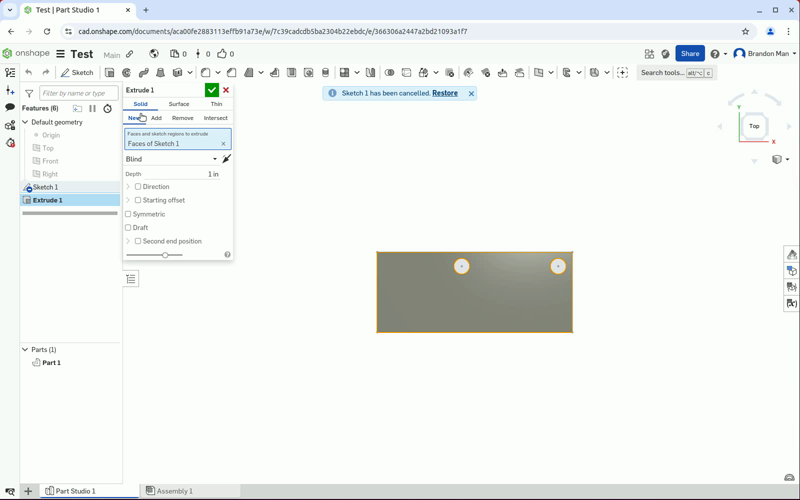
mouse_move(137, 120)
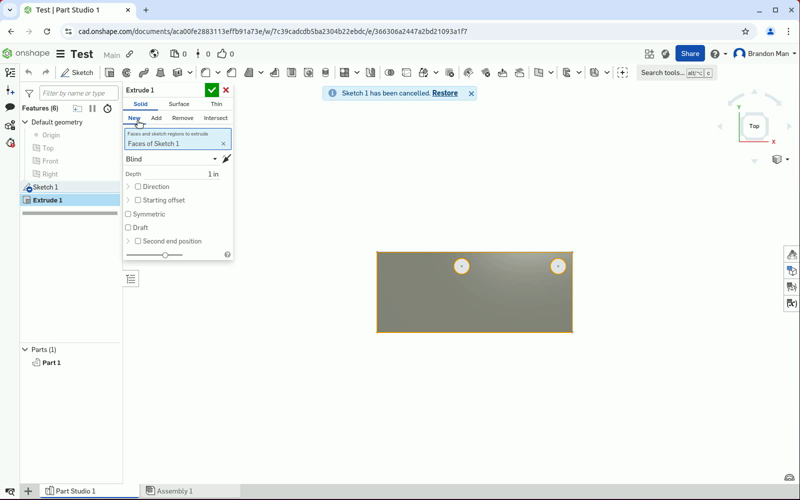
click(137, 120)
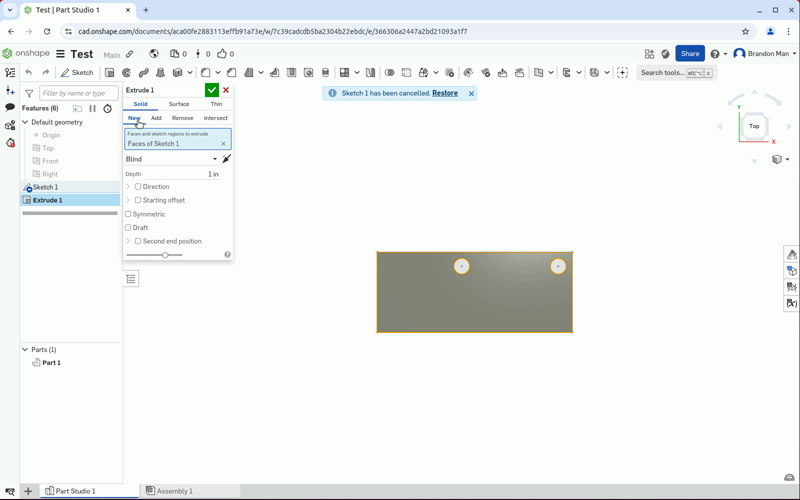
key(tab, 4)
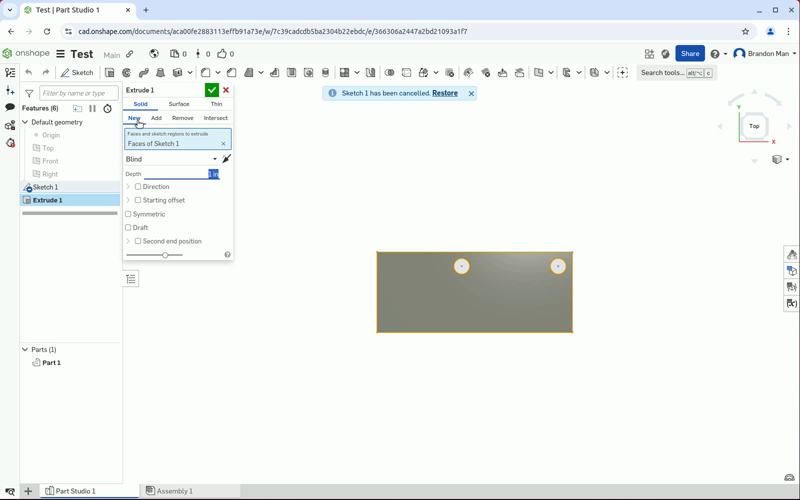
text(0.963)
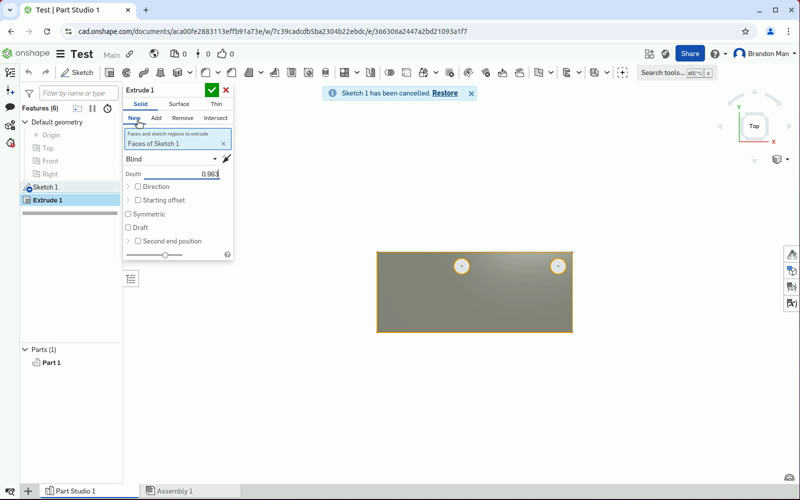
key(enter)
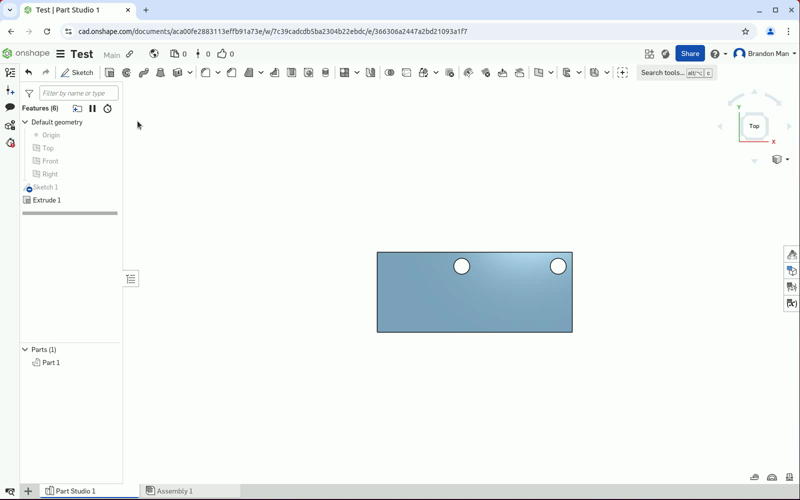
key(shift+h)
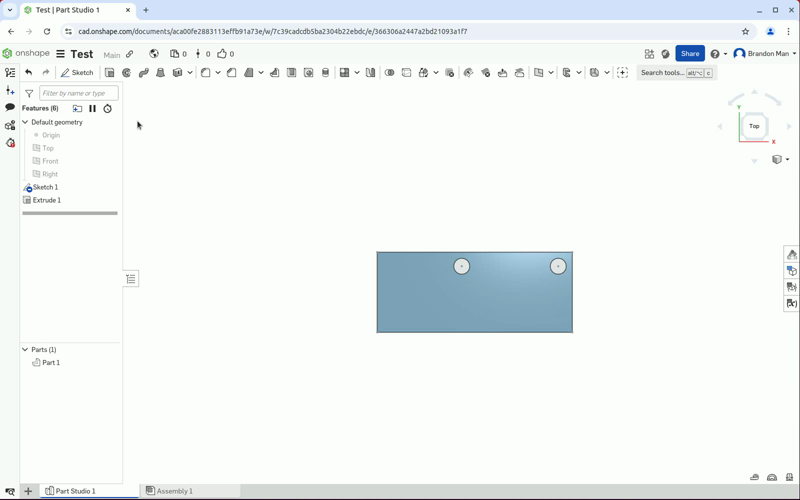
key(shift+h)
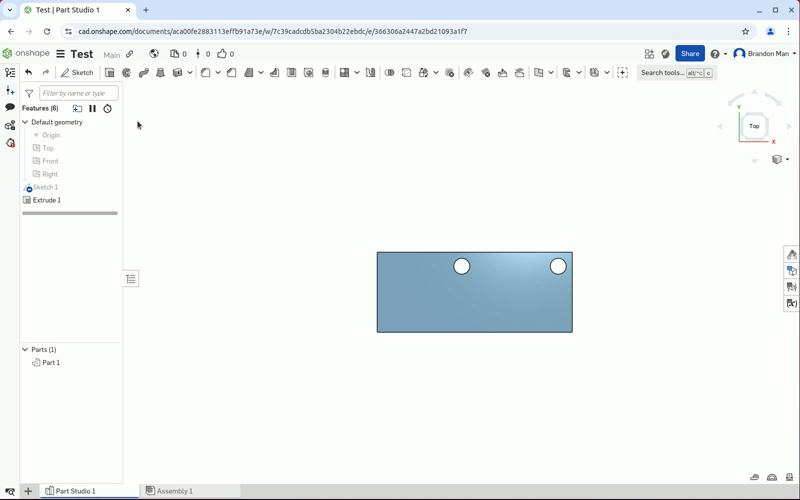
mouse_move(73, 189)
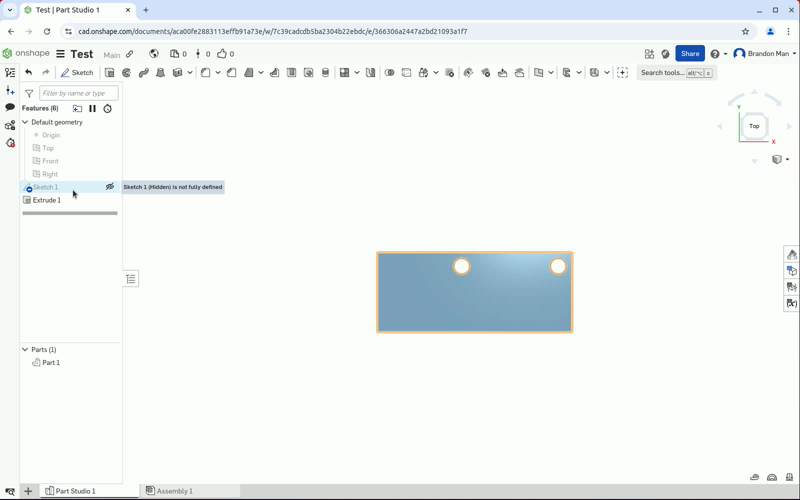
click(73, 189)
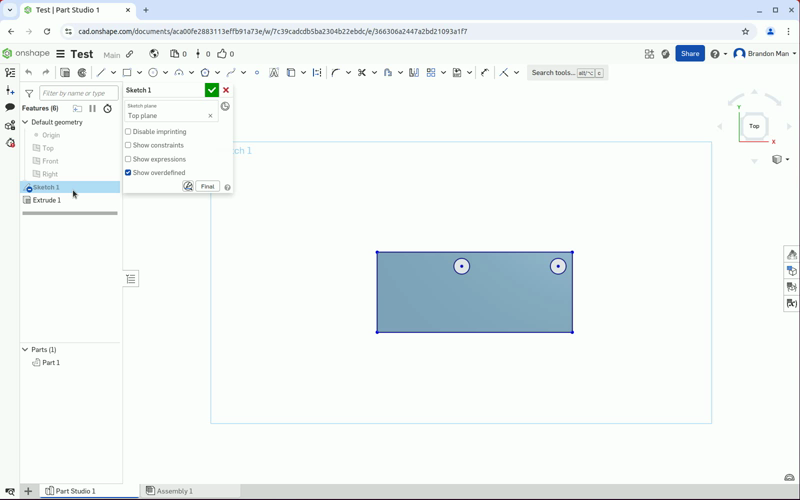
mouse_move(229, 92)
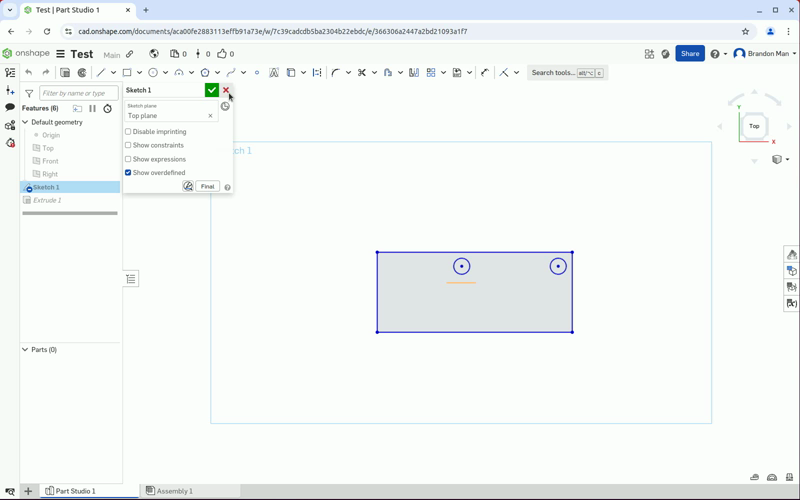
click(229, 92)
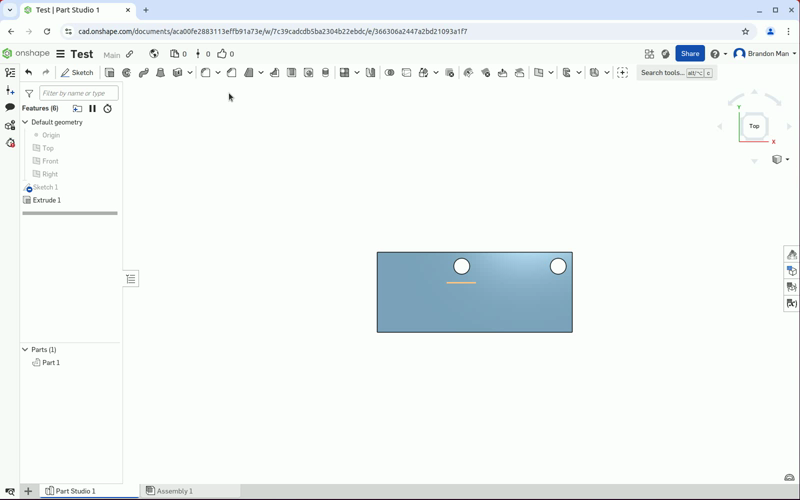
mouse_move(541, 75)
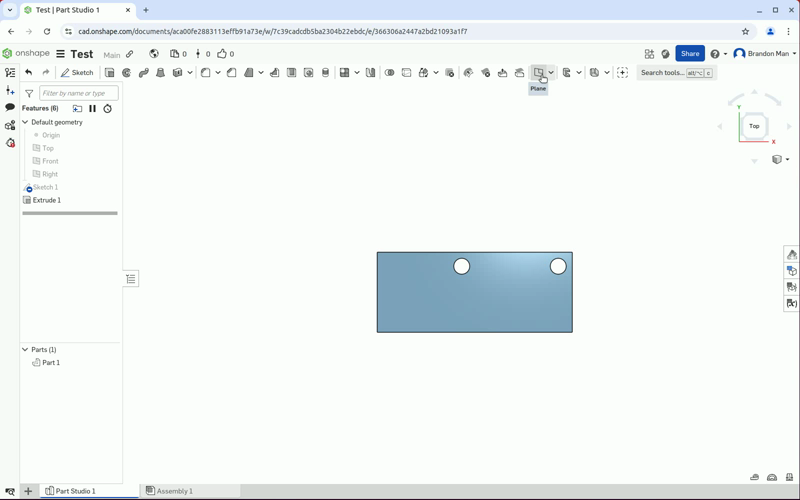
click(541, 75)
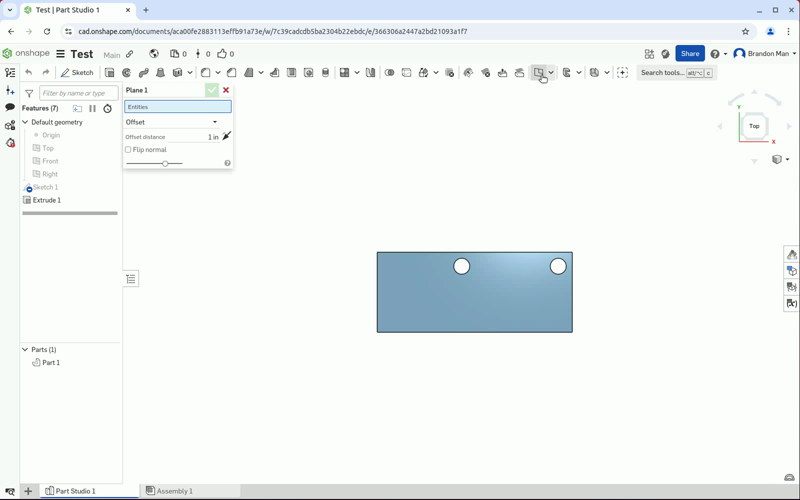
mouse_move(73, 150)
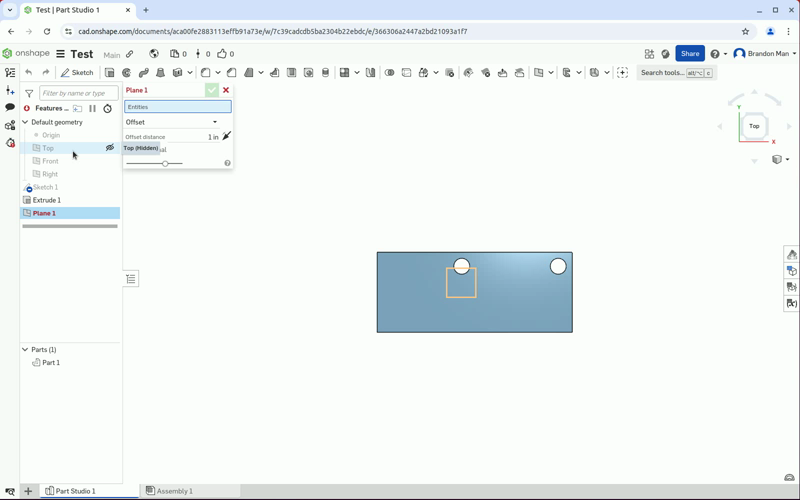
click(73, 150)
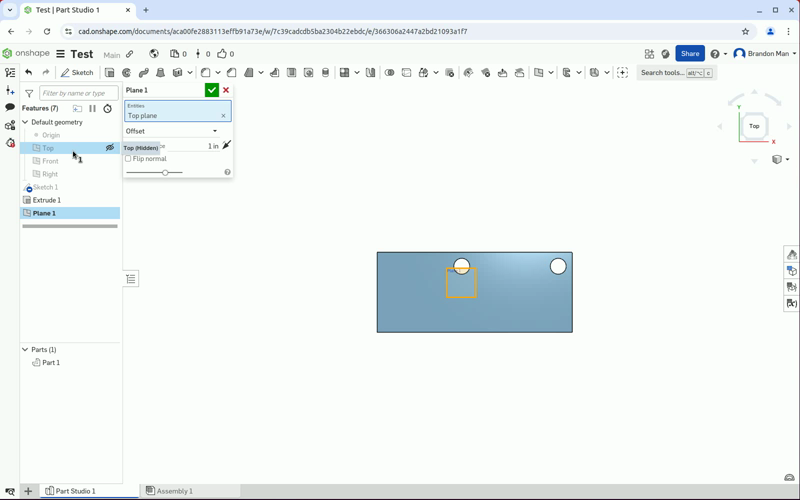
key(tab, 2)
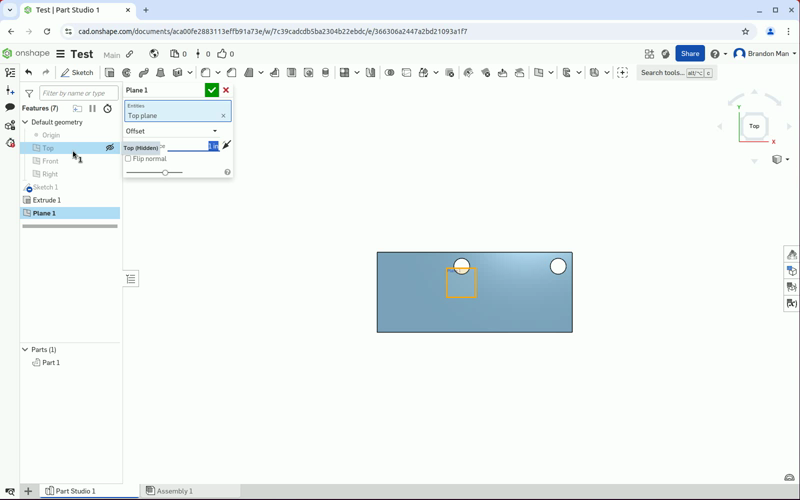
text(0.955)
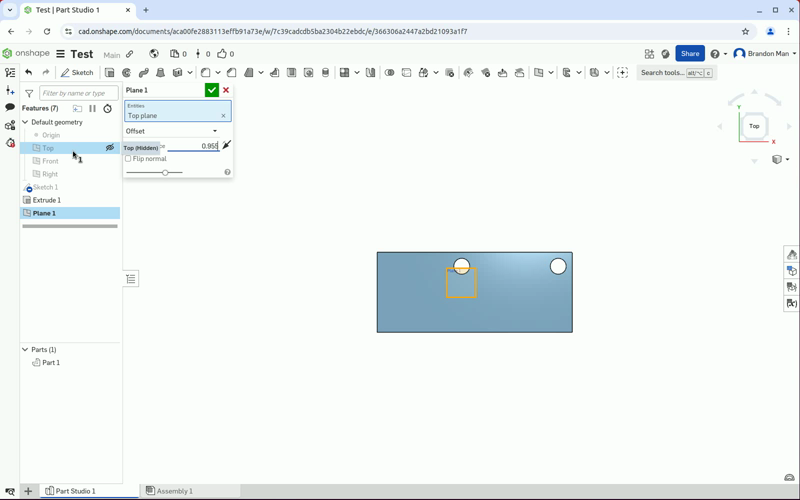
key(enter, 2)
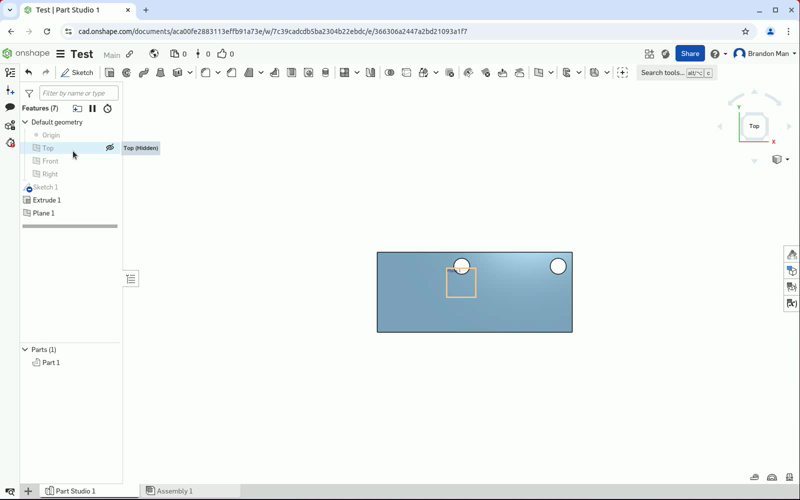
key(shift+s)
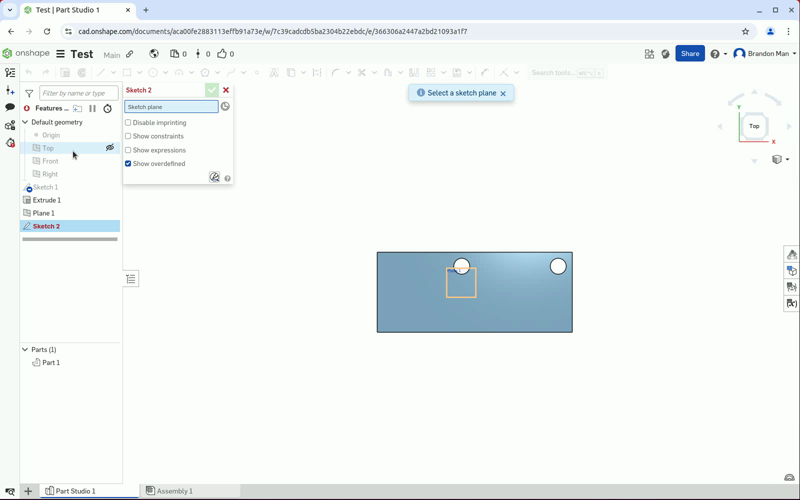
mouse_move(73, 215)
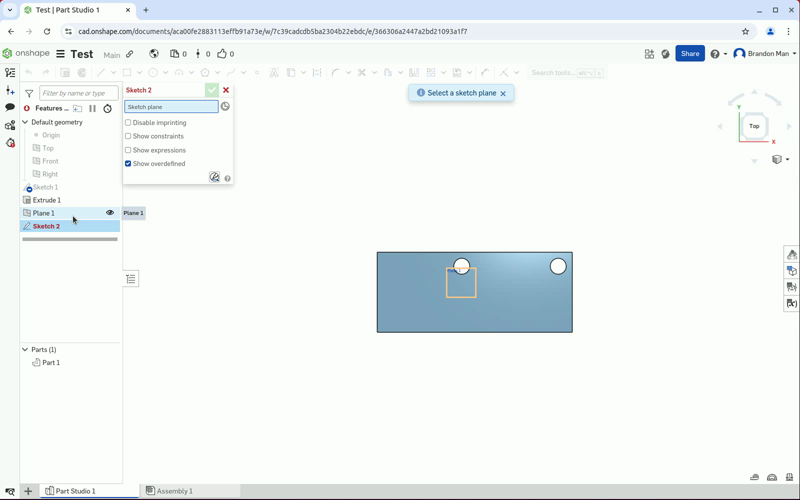
click(73, 215)
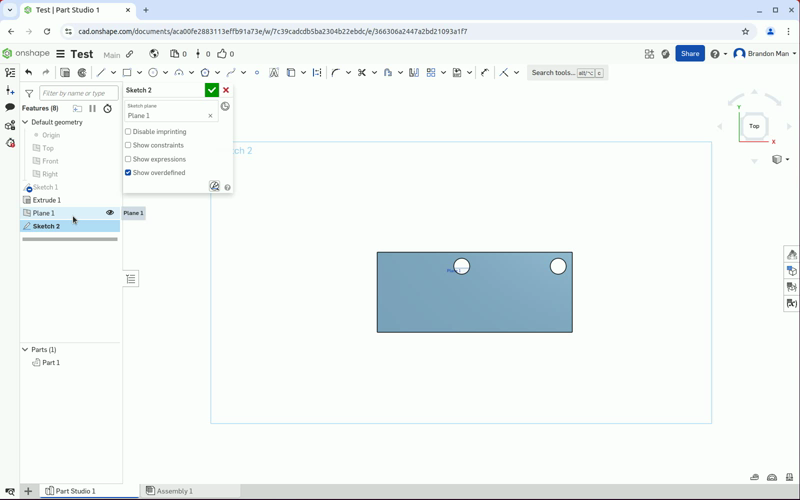
mouse_move(73, 352)
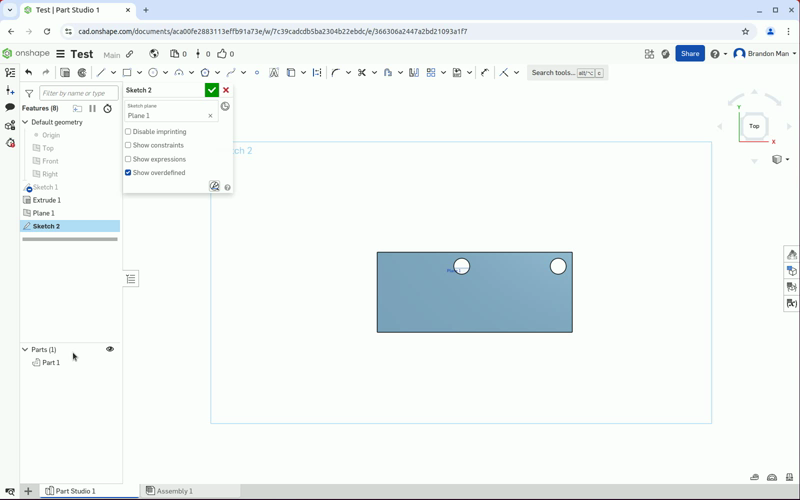
key(y)
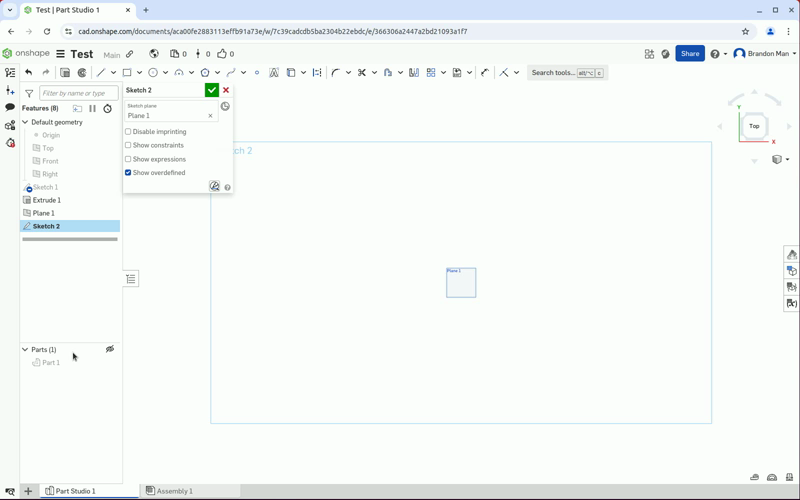
key(l)
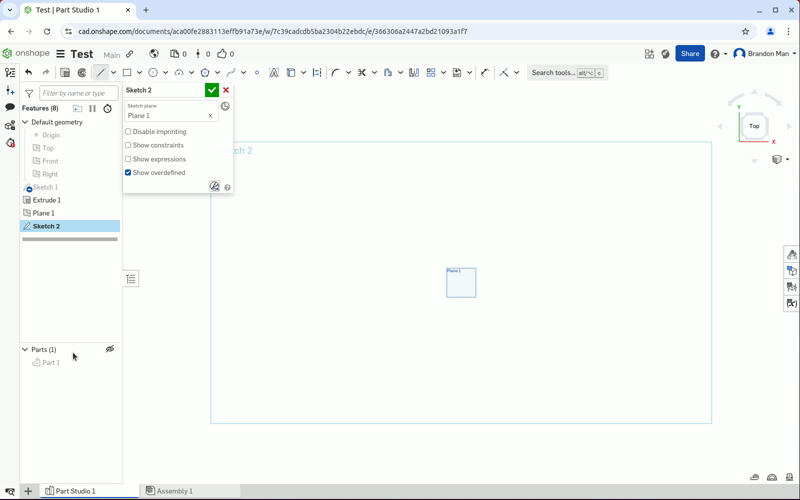
key_down(shift)
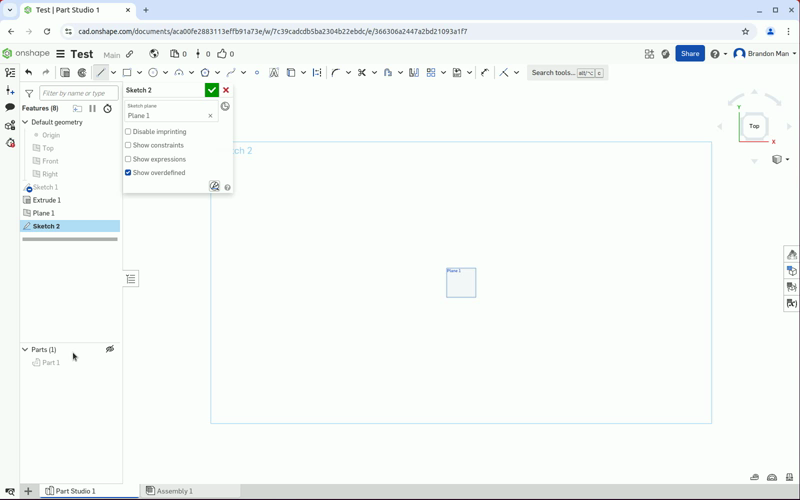
mouse_move(474, 287)
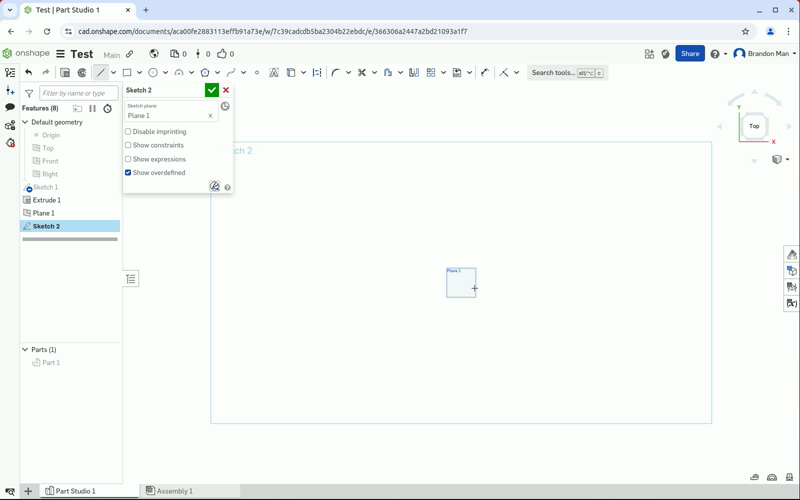
click(474, 287)
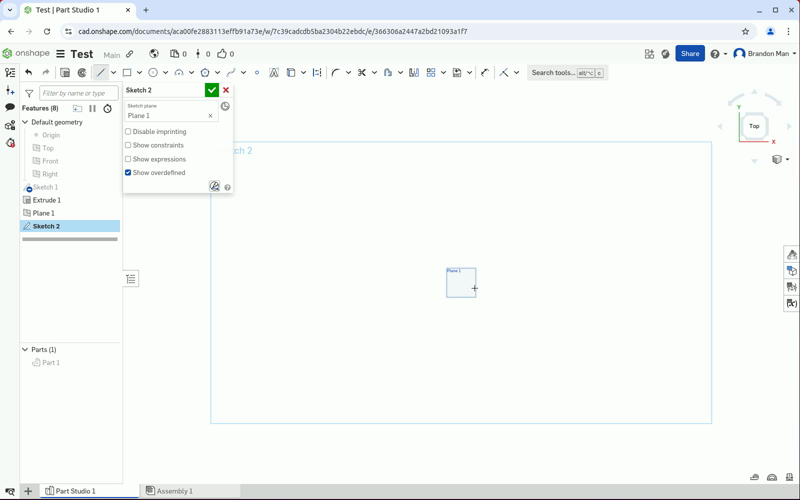
key_up(shift)
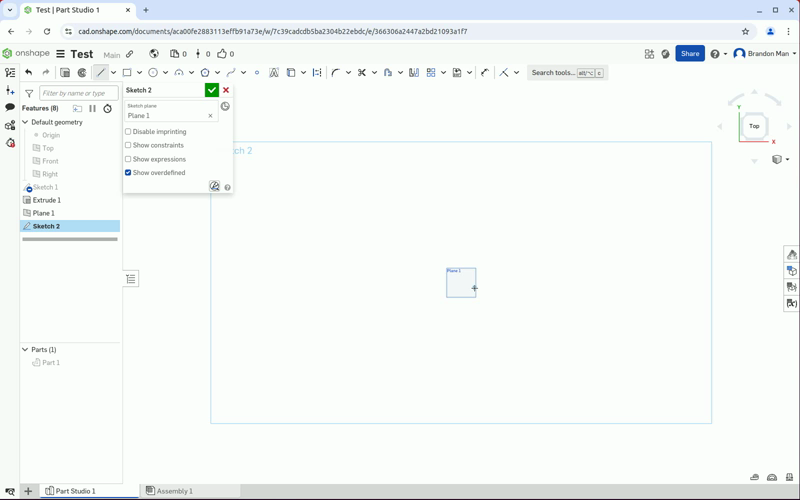
key_down(shift)
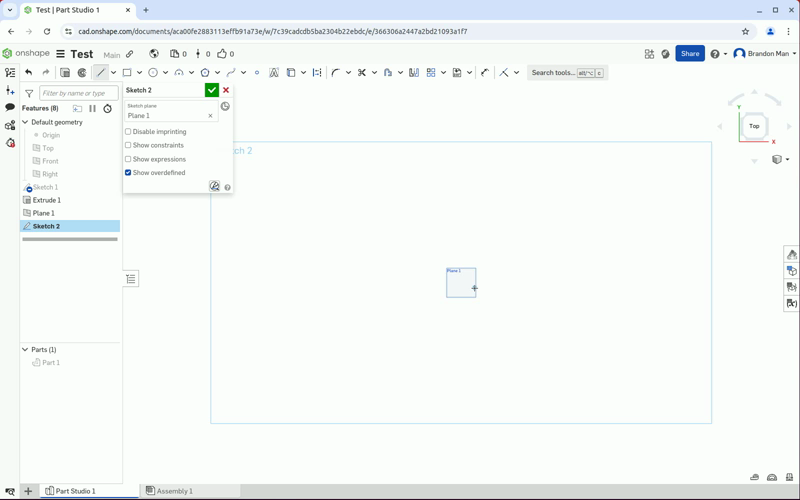
mouse_move(540, 287)
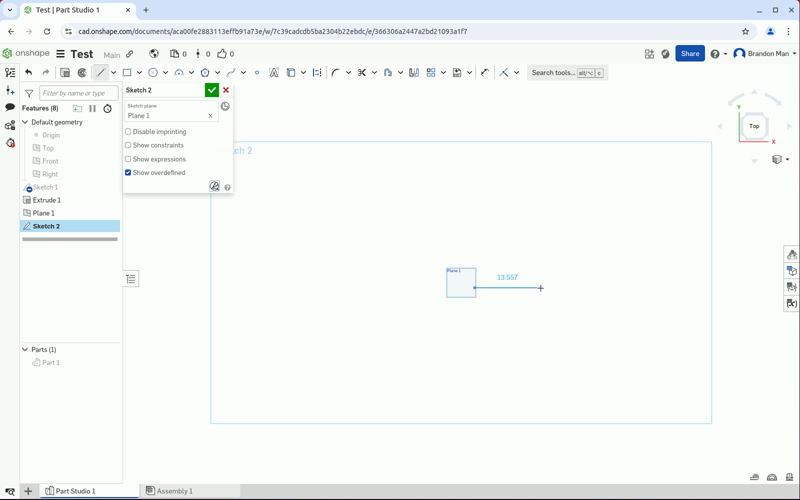
click(540, 287)
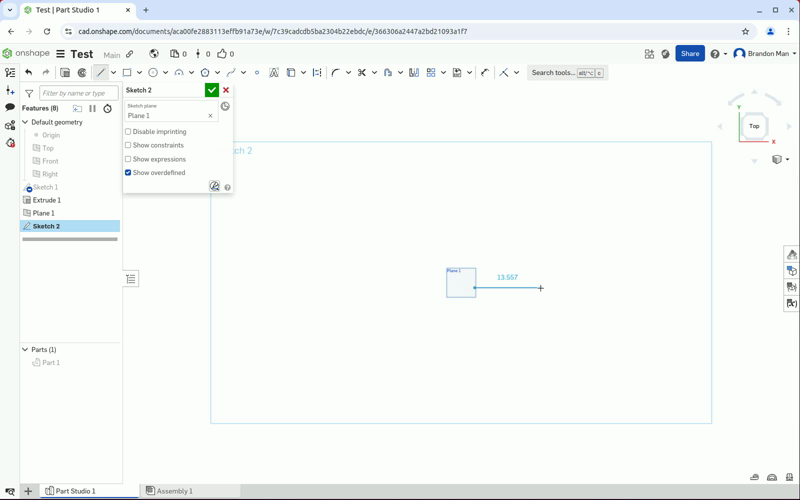
key_up(shift)
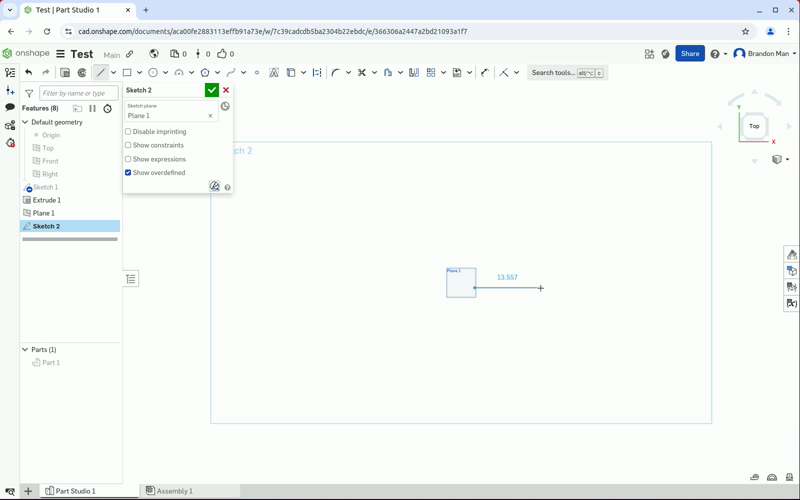
key_down(shift)
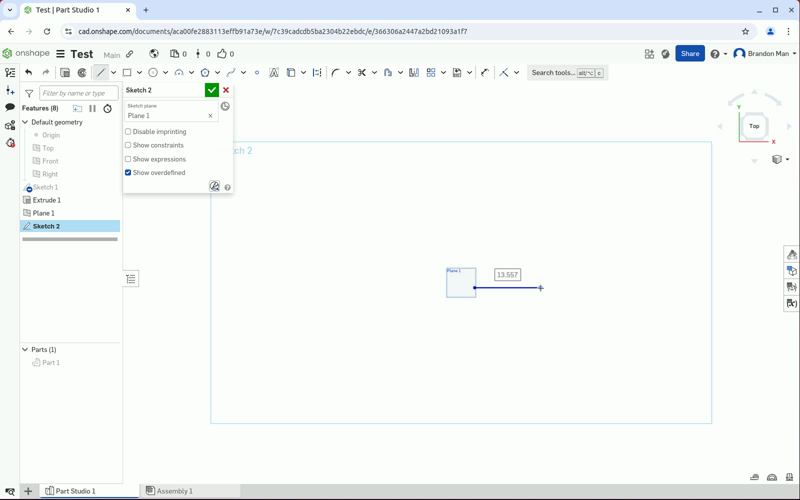
mouse_move(570, 287)
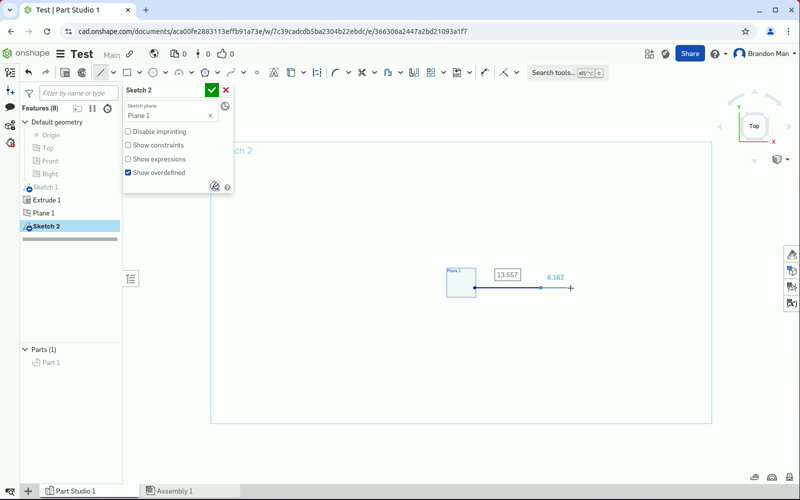
mouse_move(540, 252)
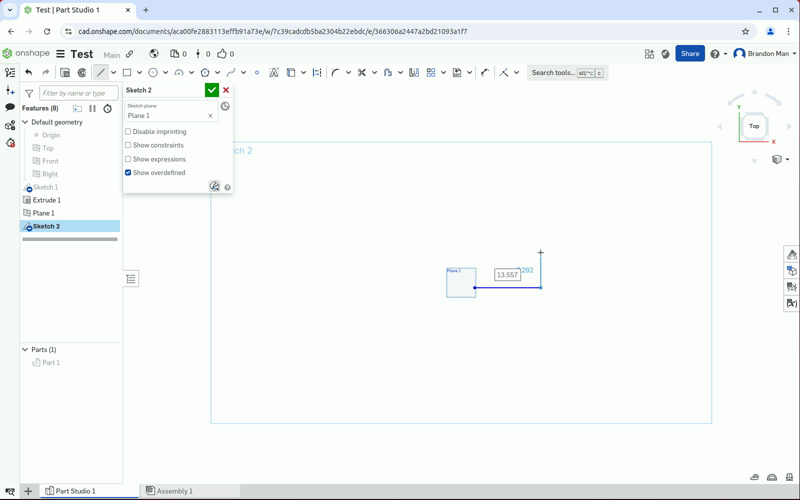
click(540, 252)
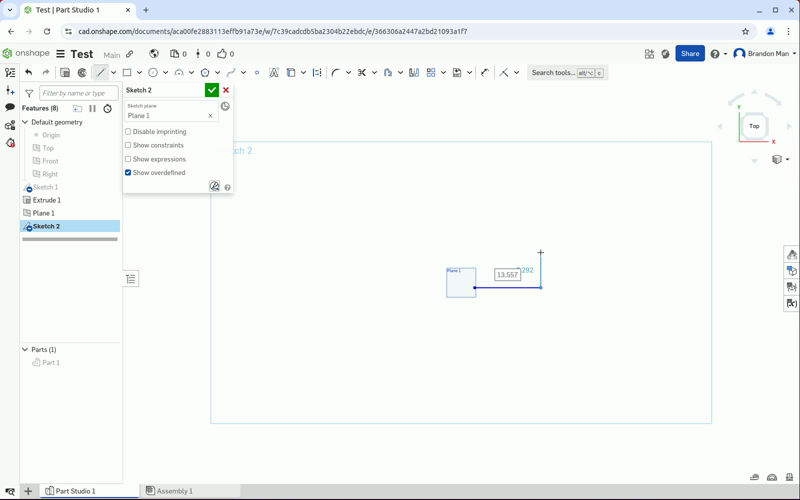
key_up(shift)
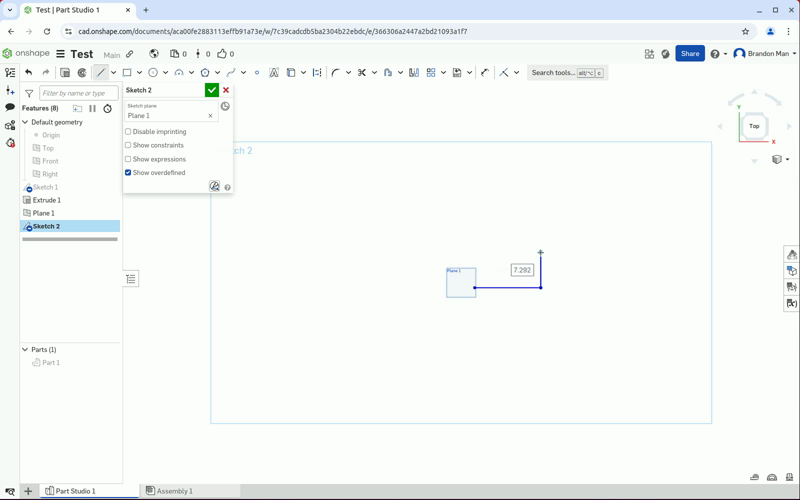
key_down(shift)
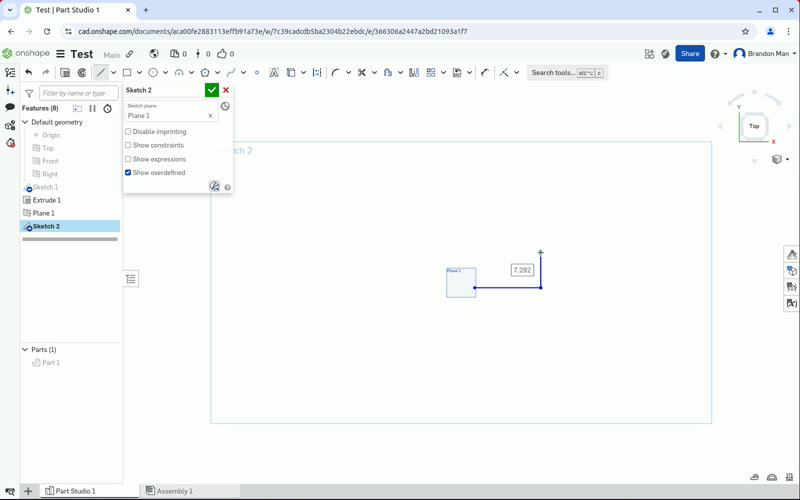
mouse_move(474, 252)
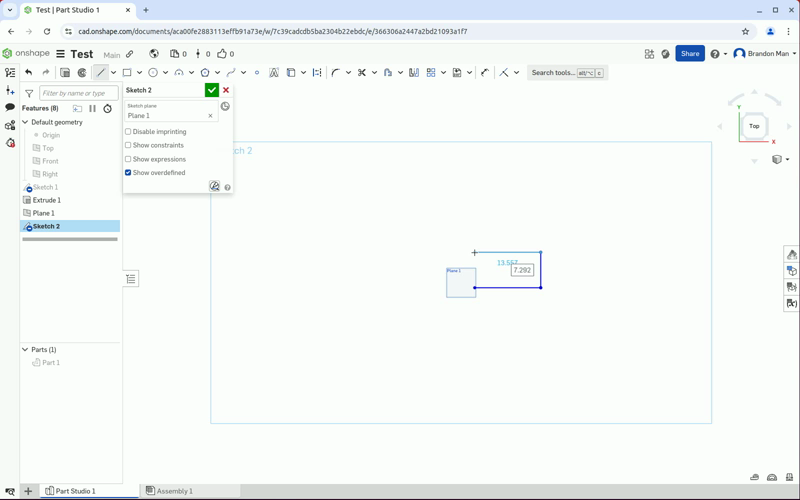
click(474, 252)
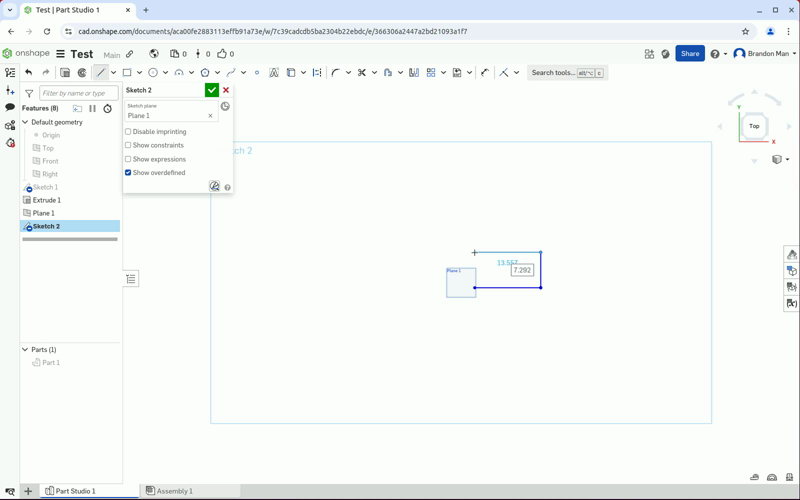
key_up(shift)
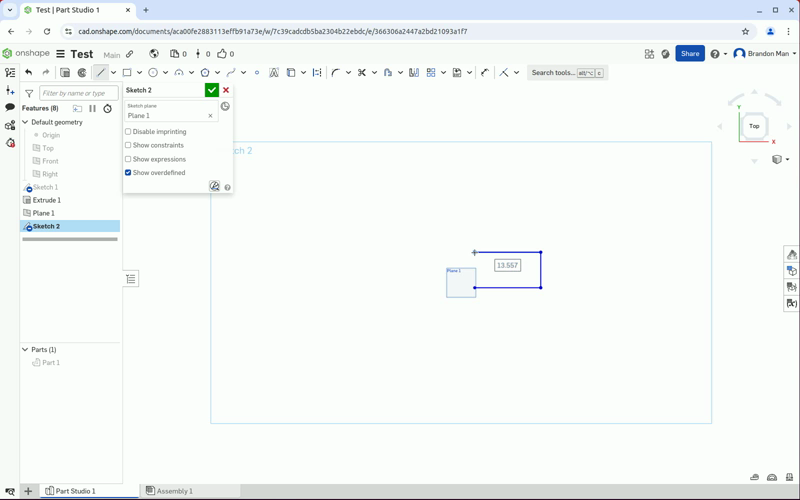
mouse_move(504, 252)
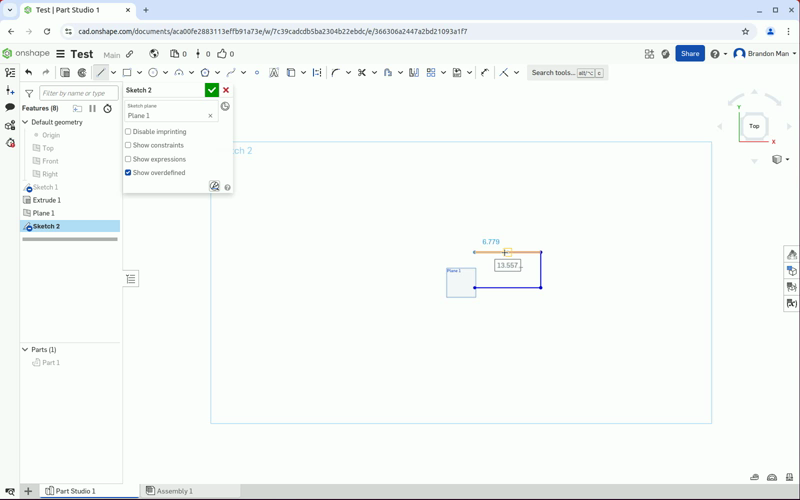
key_down(shift)
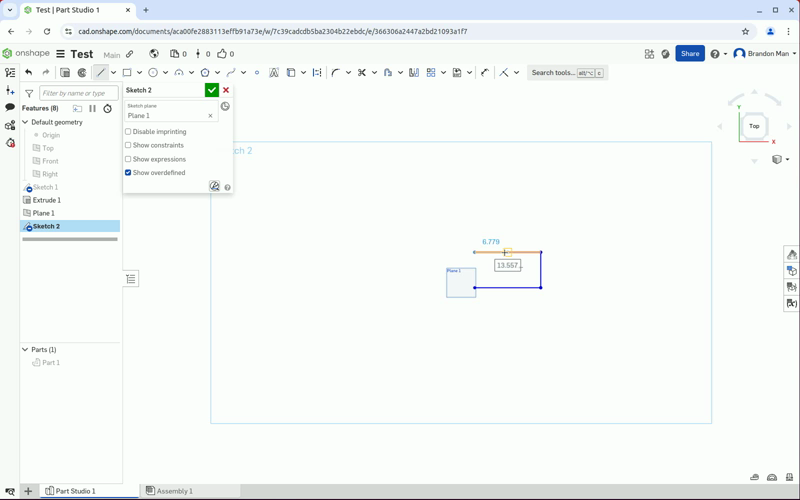
mouse_move(474, 287)
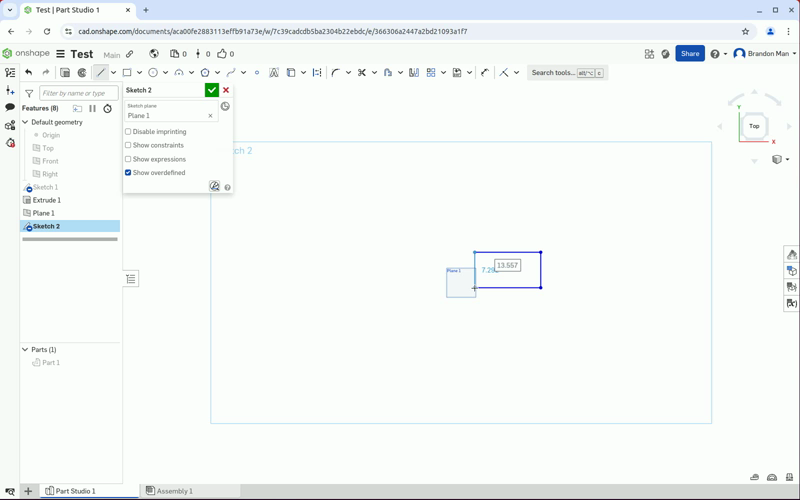
key_up(shift)
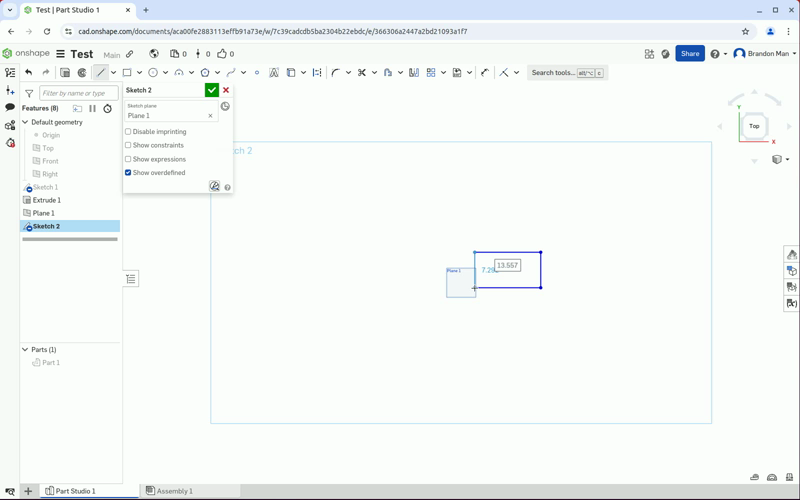
click(474, 287)
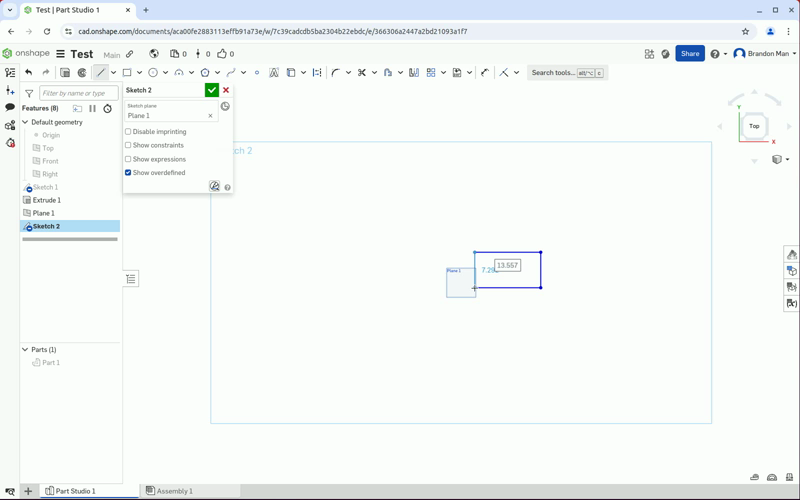
key(esc)
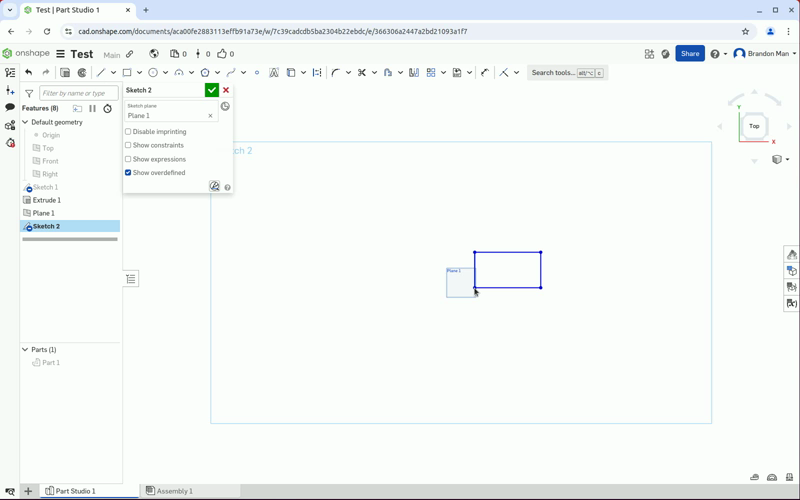
mouse_move(484, 266)
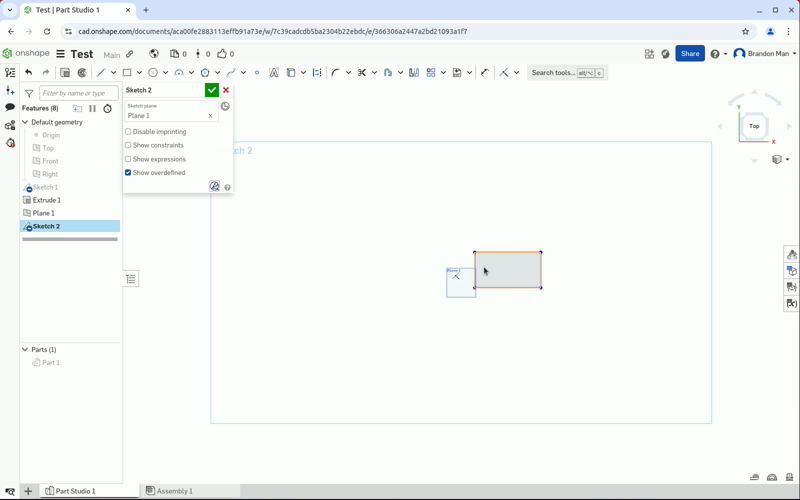
click(484, 266)
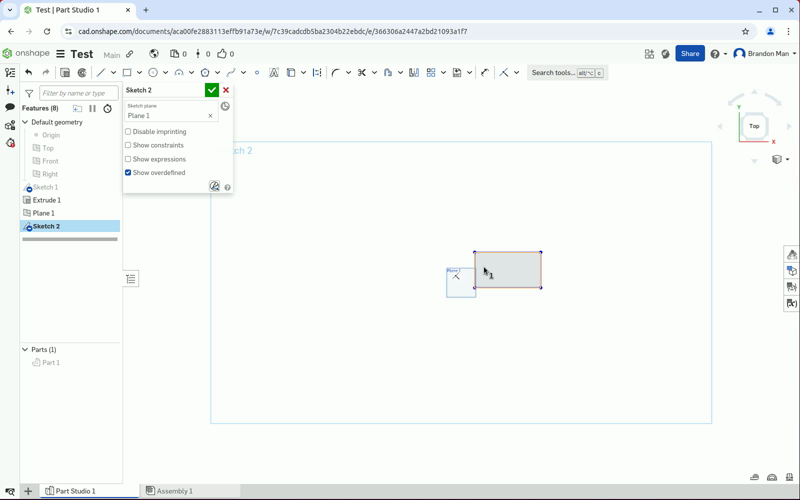
mouse_move(73, 352)
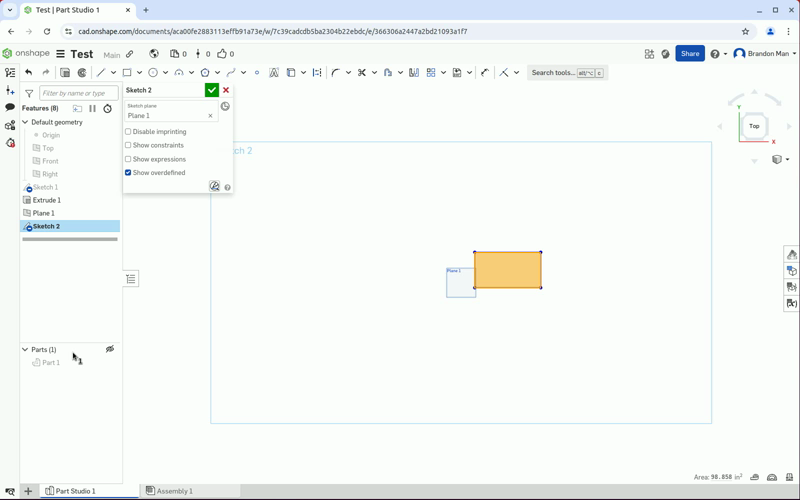
key(shift+y)
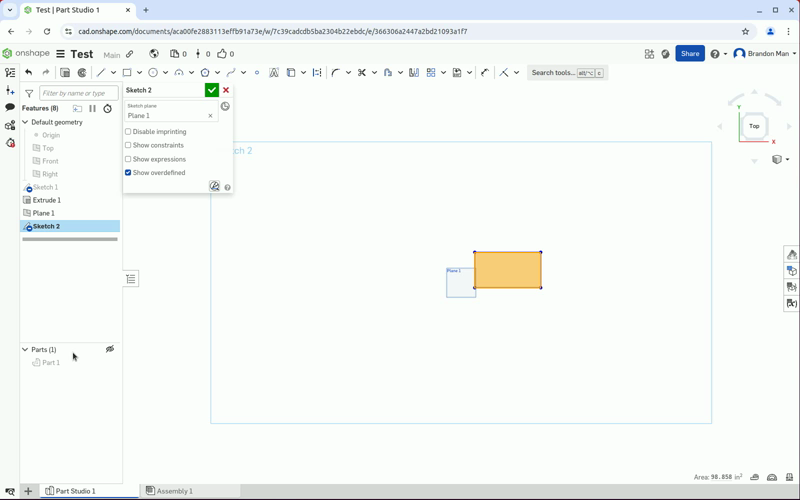
key(shift+e)
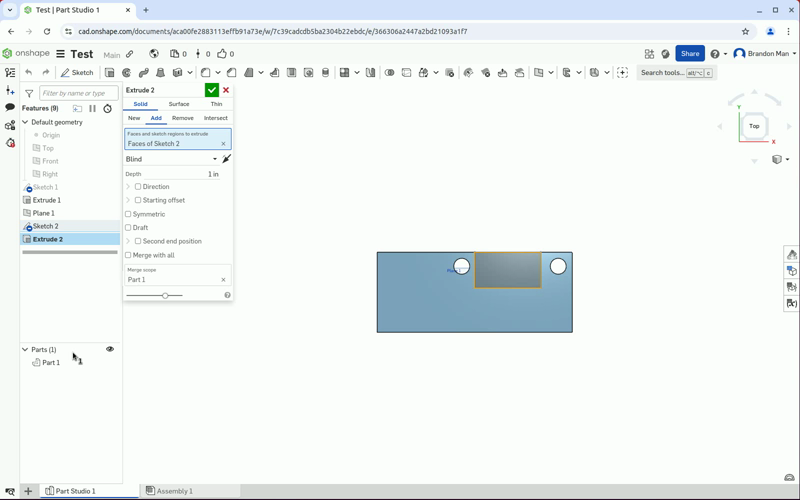
mouse_move(143, 106)
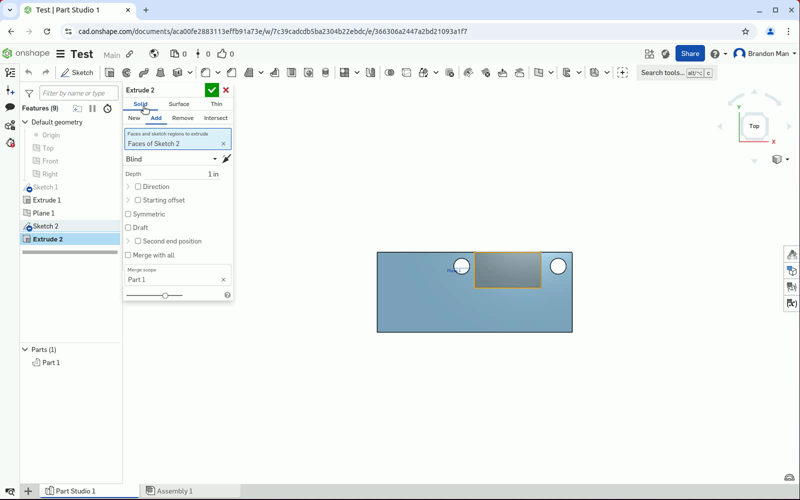
click(143, 106)
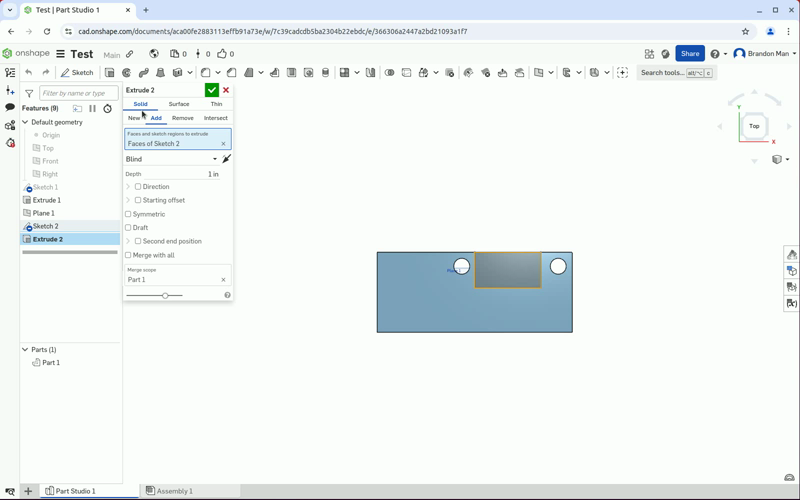
mouse_move(137, 120)
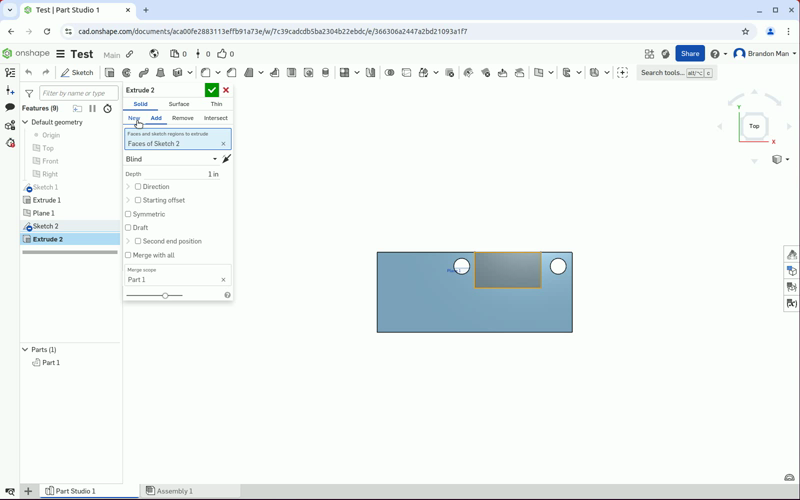
click(137, 120)
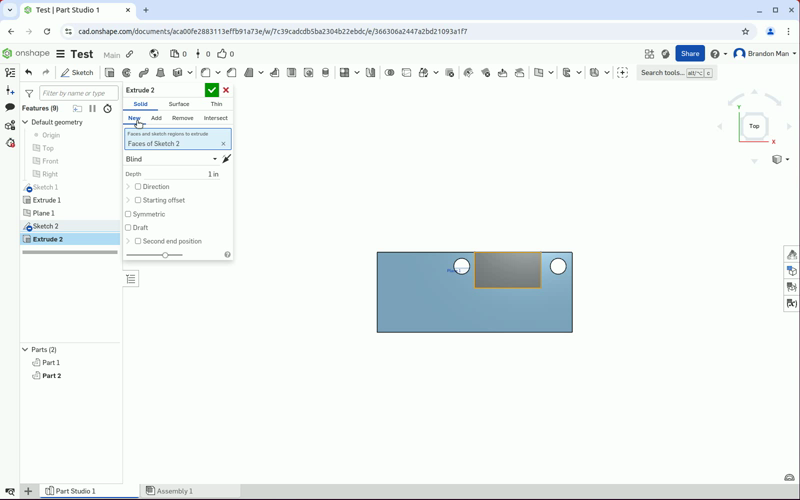
key(tab, 4)
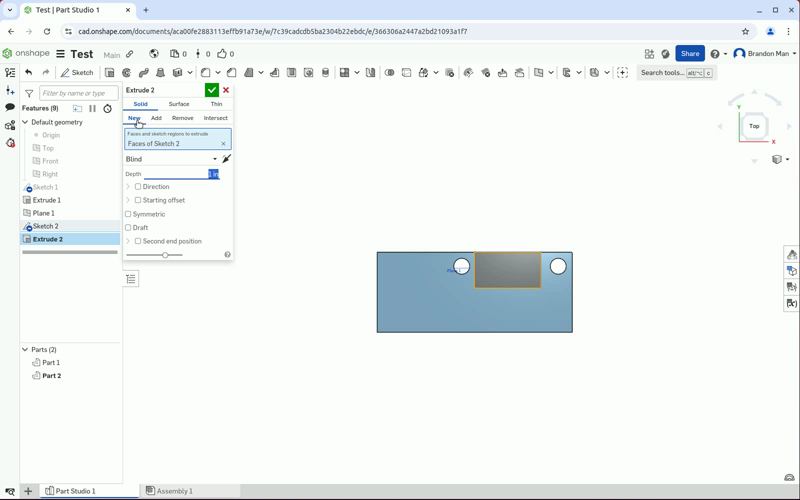
text(5.055)
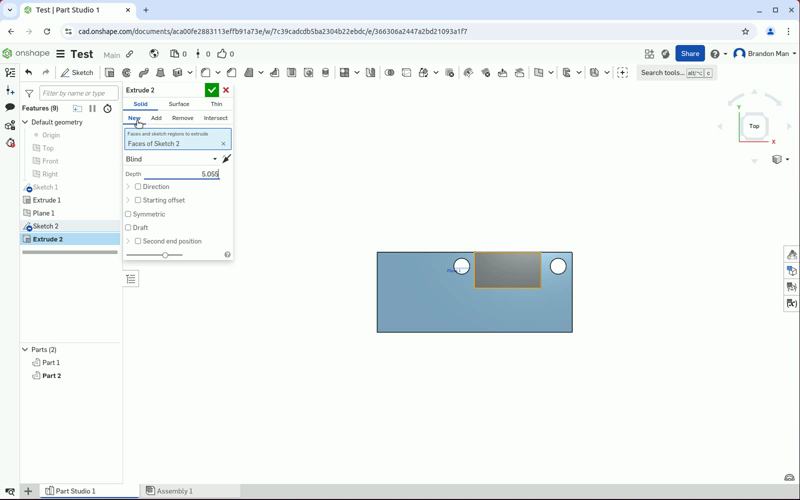
key(enter)
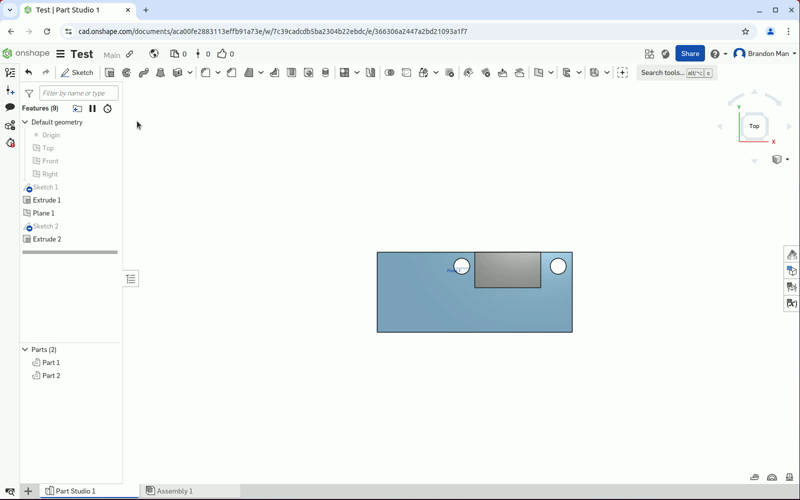
key(shift+h)
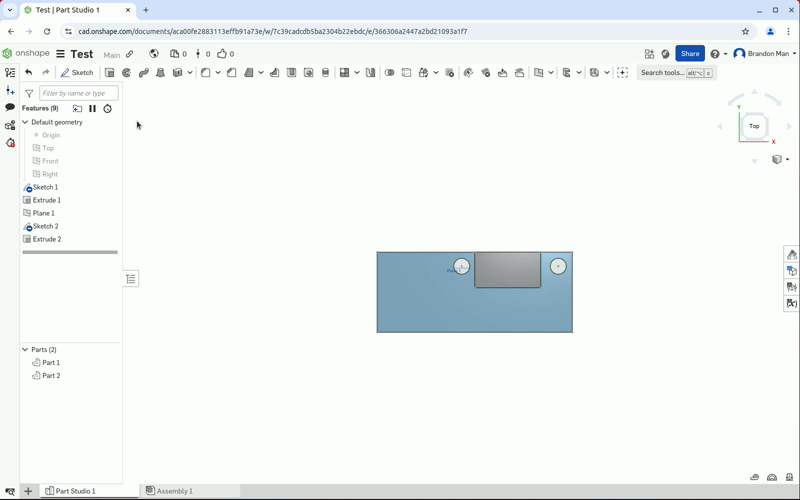
key(shift+h)
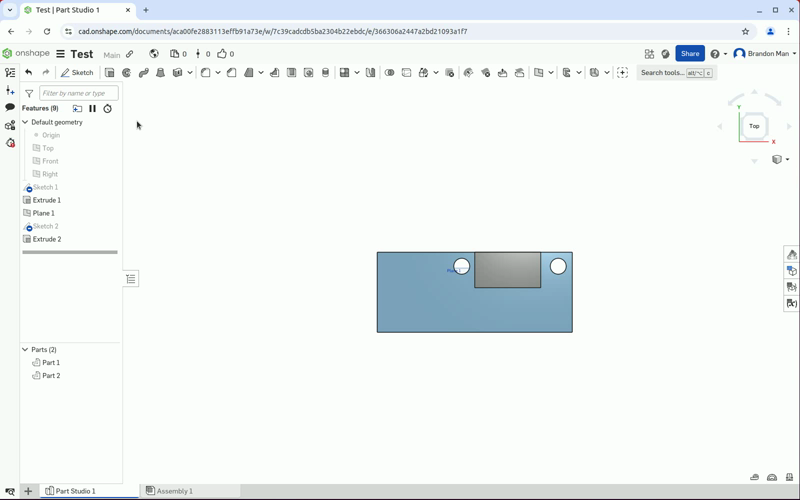
mouse_move(73, 189)
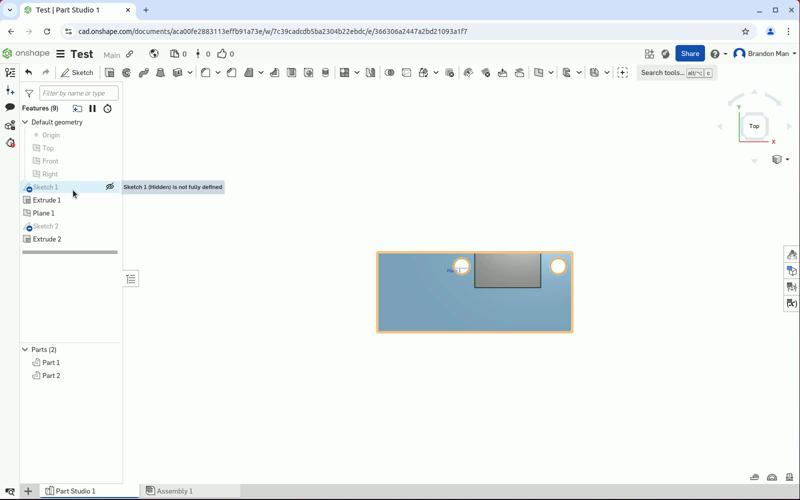
click(73, 189)
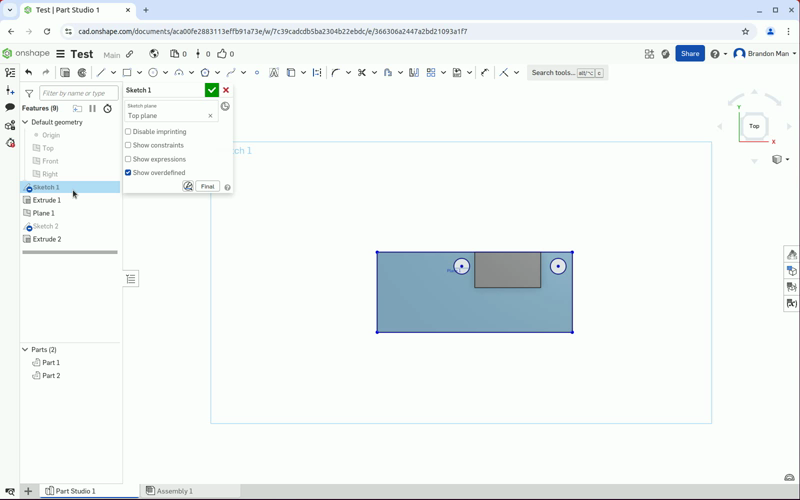
mouse_move(229, 92)
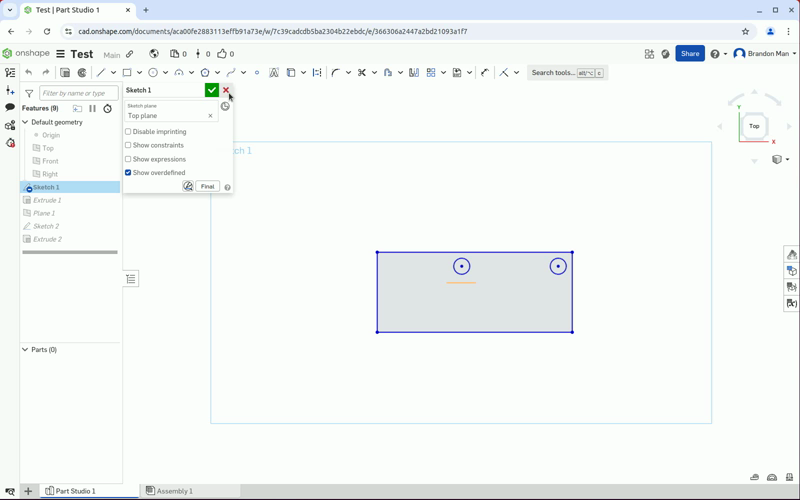
click(229, 92)
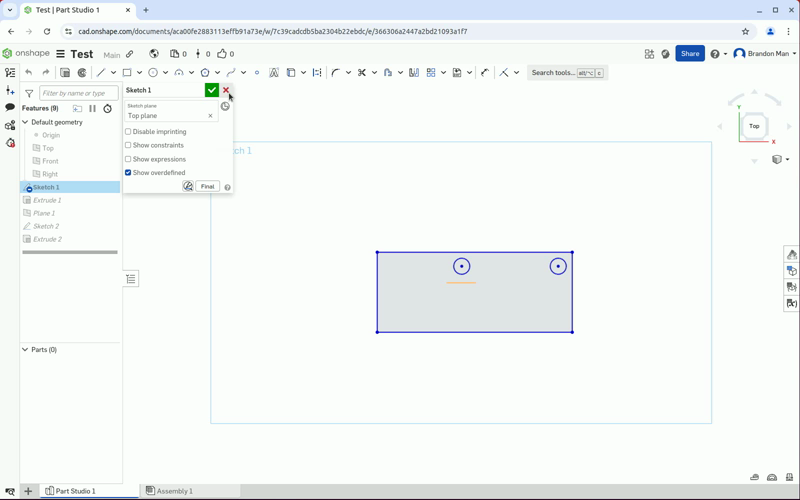
key(shift+s)
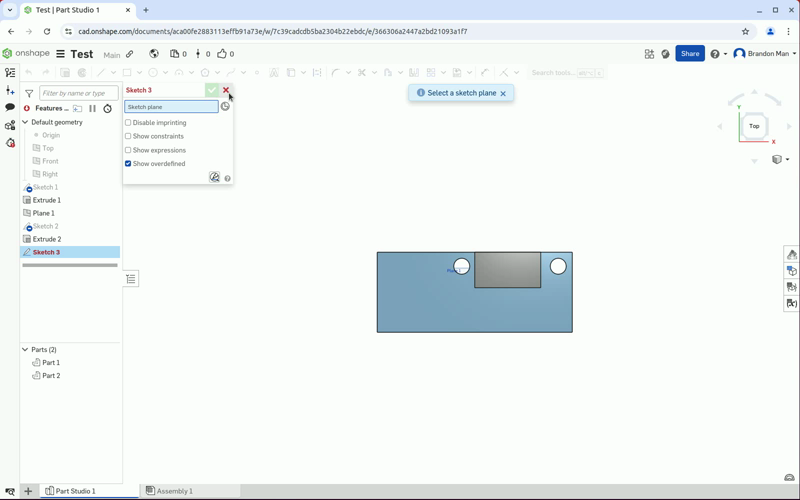
mouse_move(73, 215)
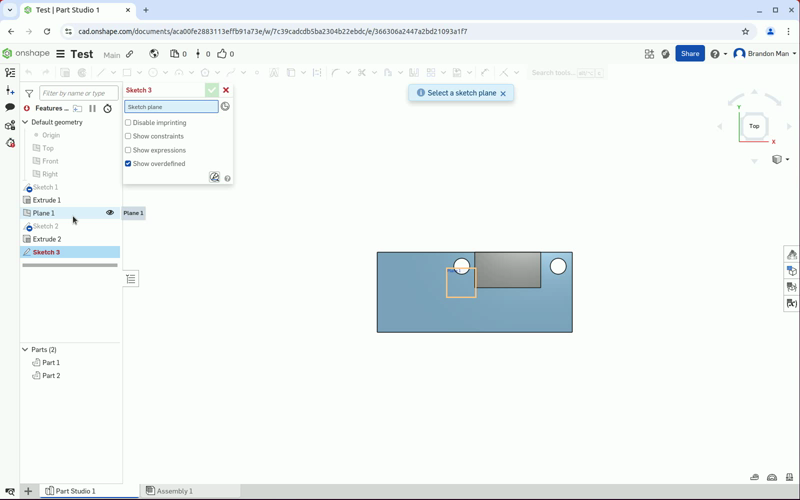
click(73, 215)
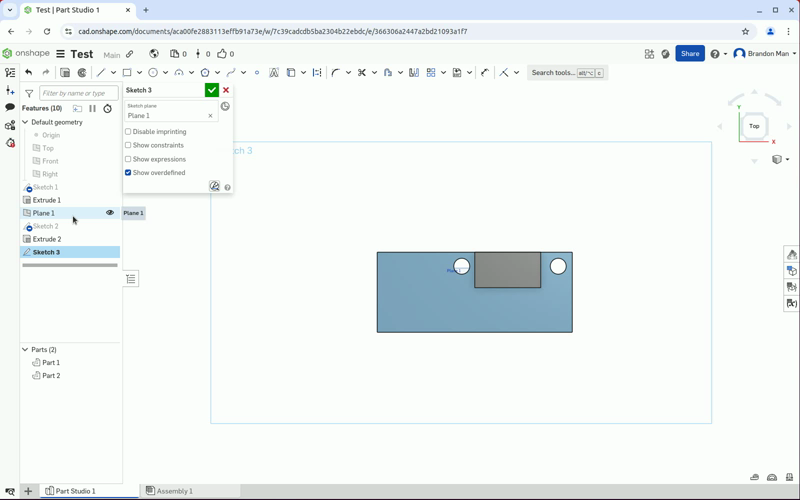
mouse_move(73, 352)
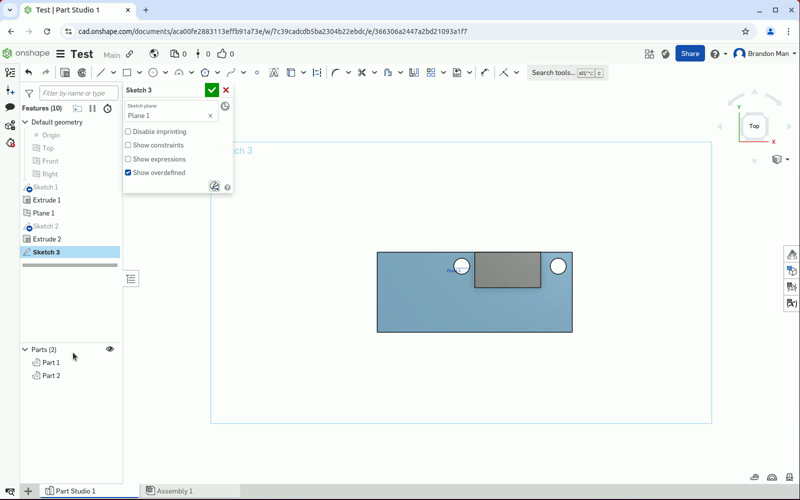
key(y)
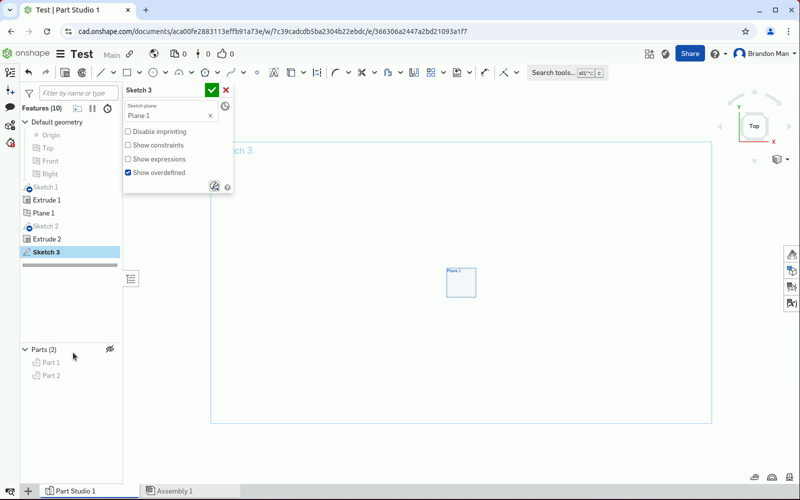
key(l)
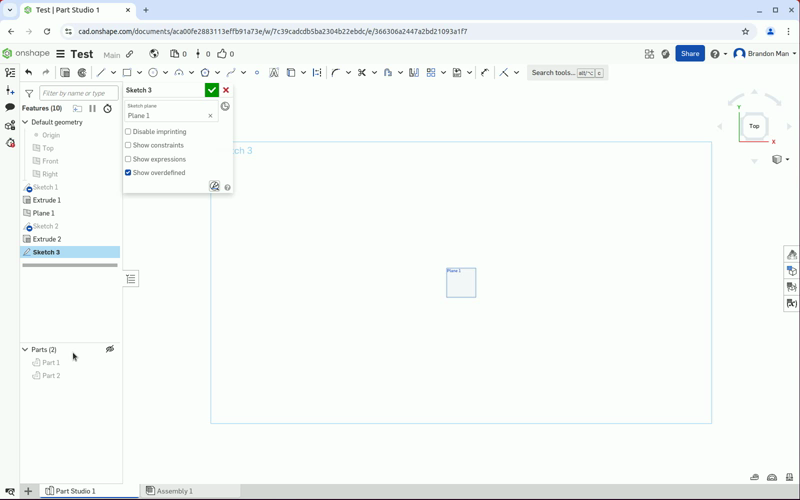
key_down(shift)
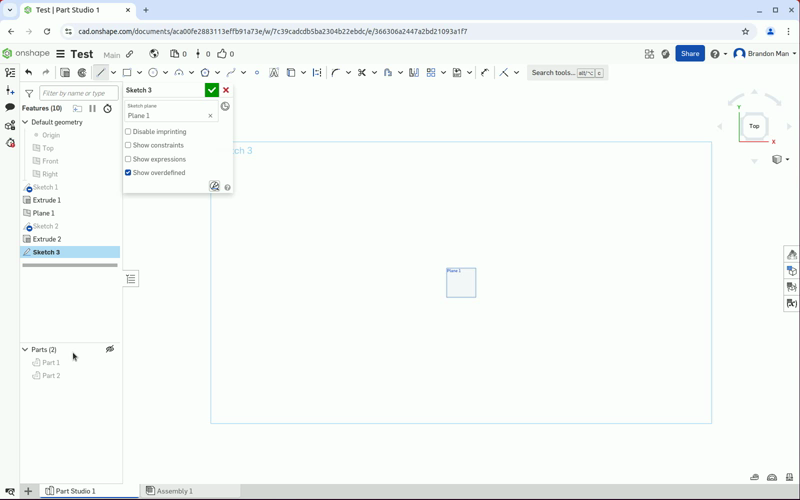
mouse_move(386, 324)
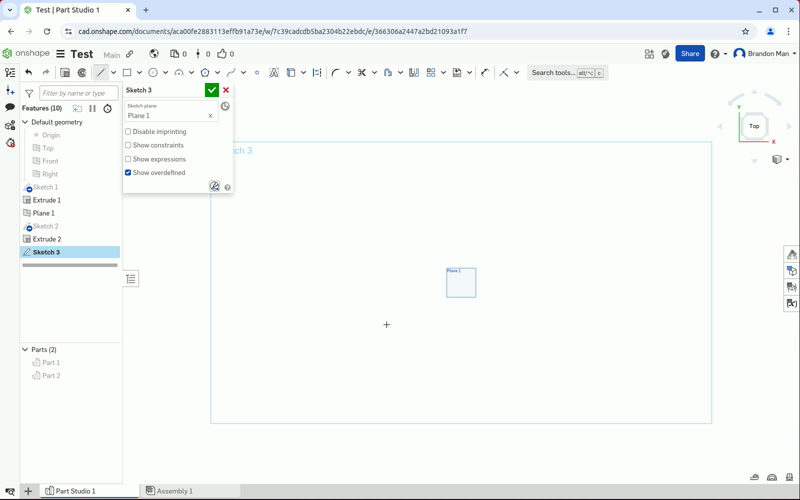
click(386, 324)
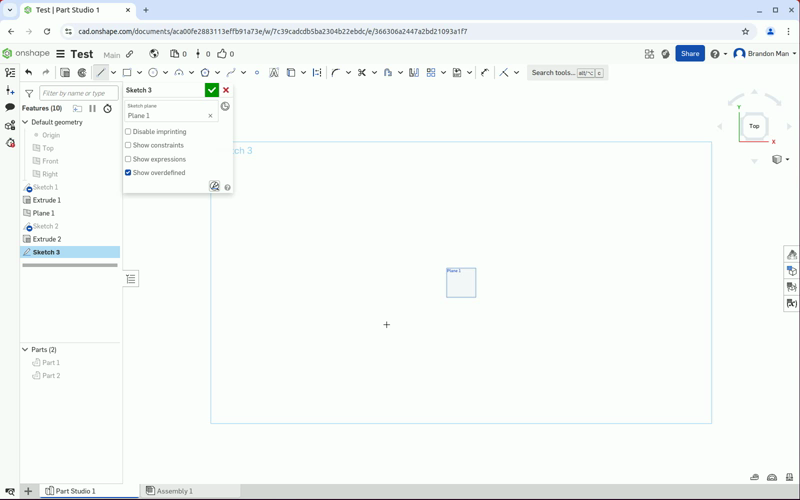
key_up(shift)
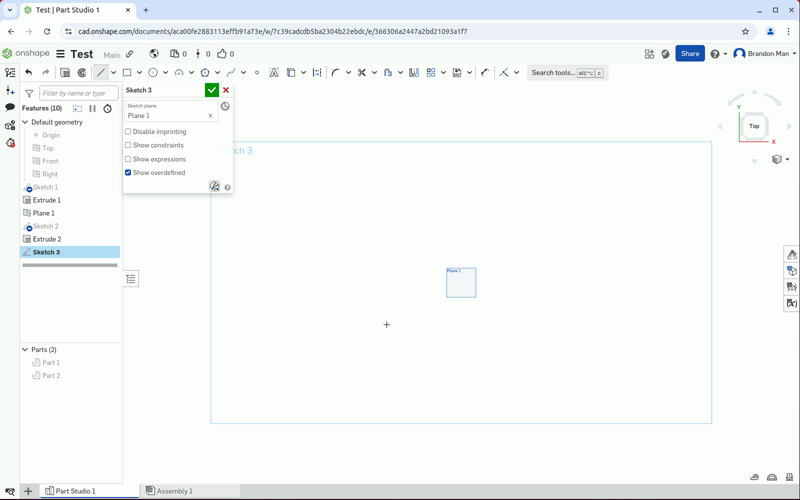
key_down(shift)
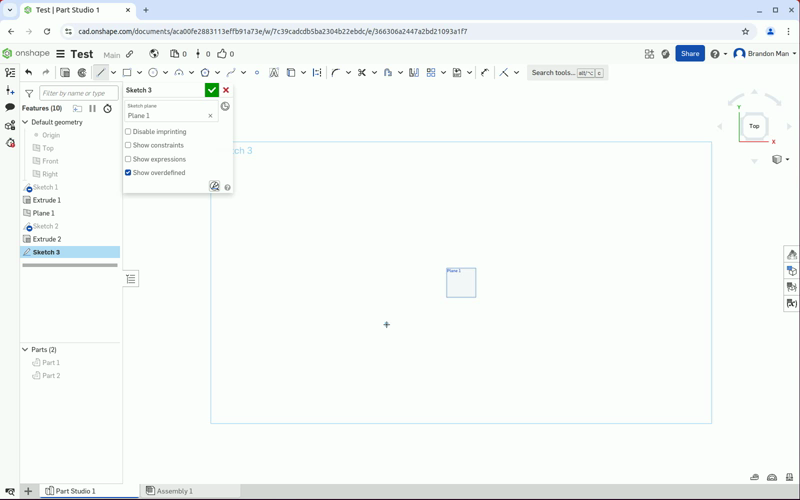
mouse_move(417, 324)
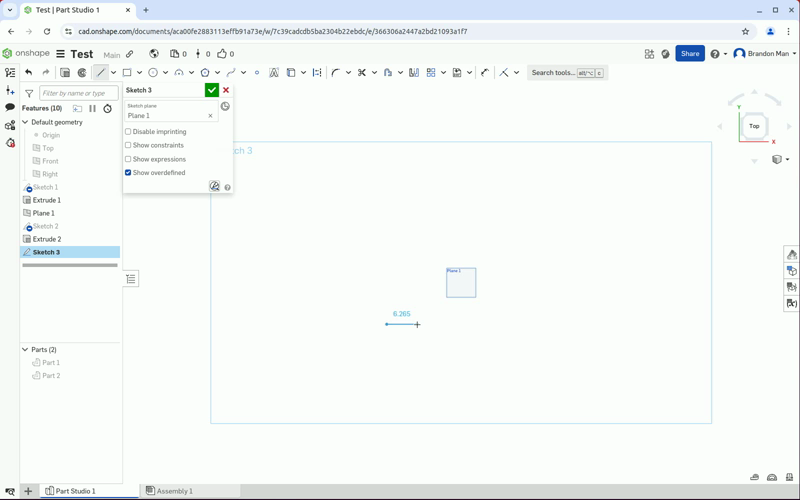
mouse_move(422, 324)
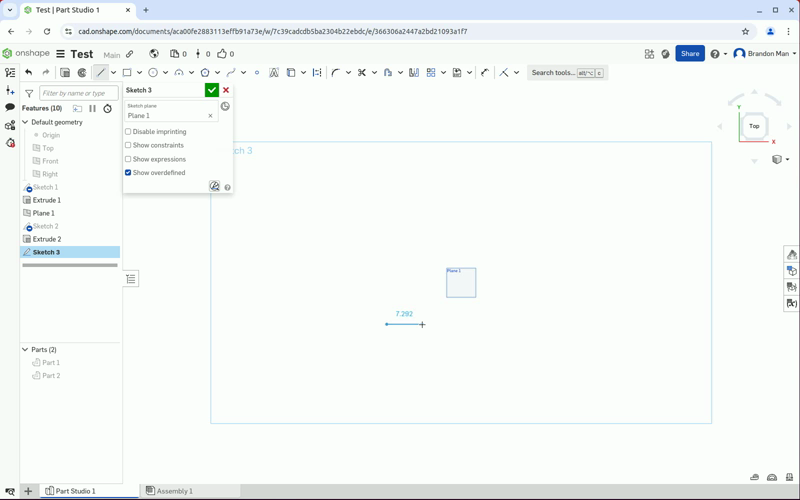
click(422, 324)
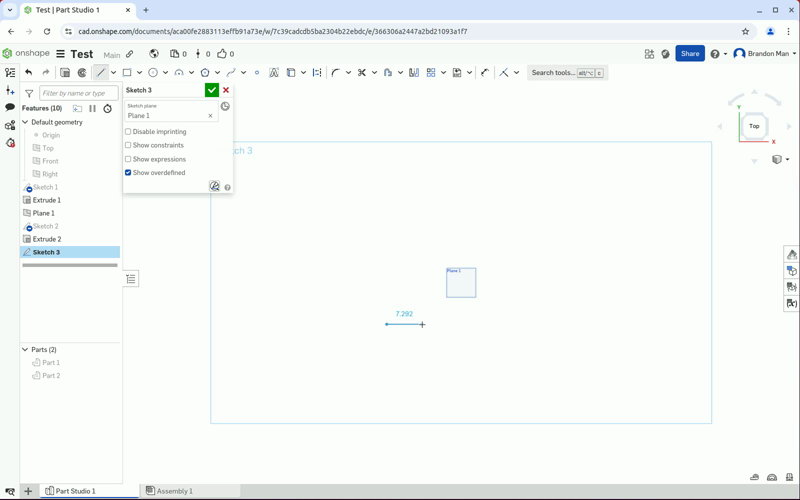
key_up(shift)
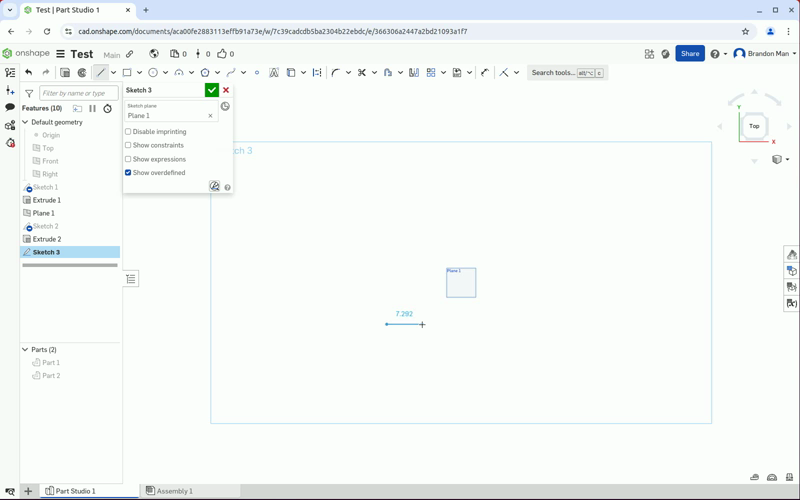
key_down(shift)
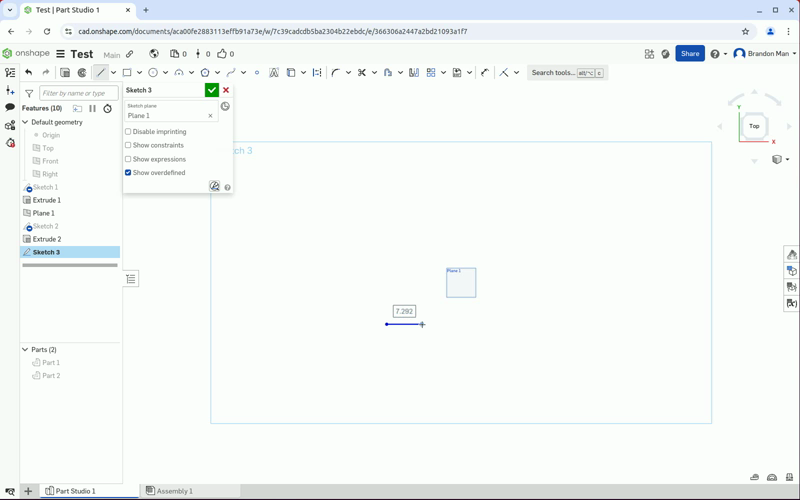
mouse_move(422, 257)
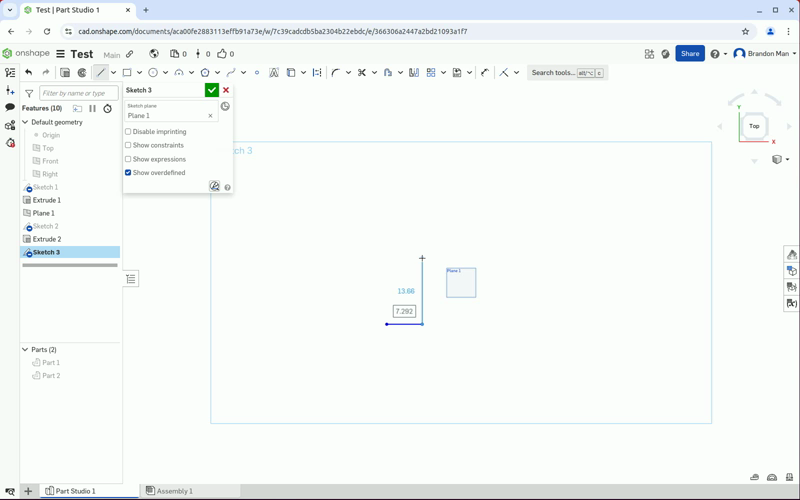
click(422, 257)
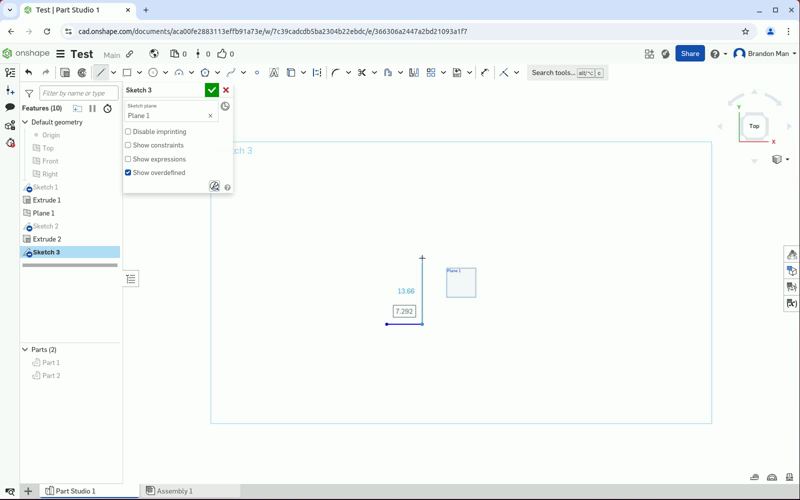
key_up(shift)
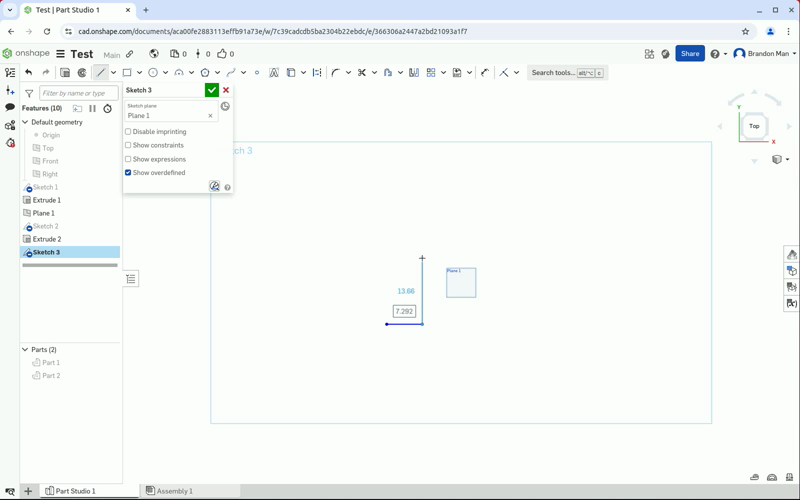
key_down(shift)
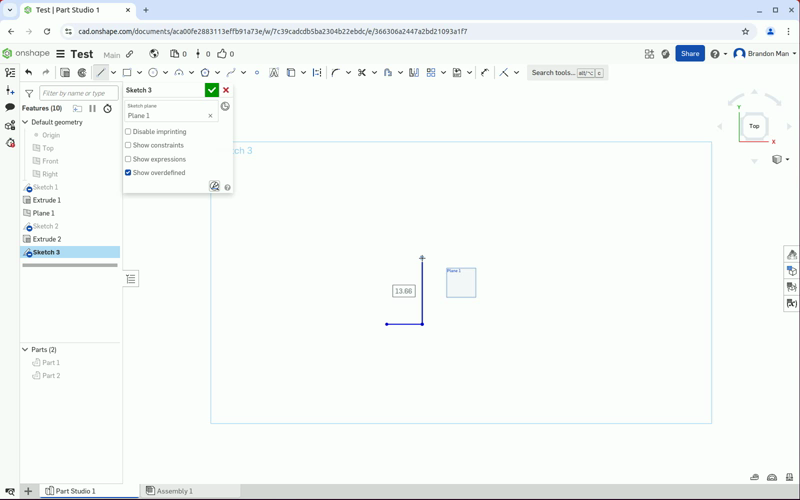
mouse_move(452, 257)
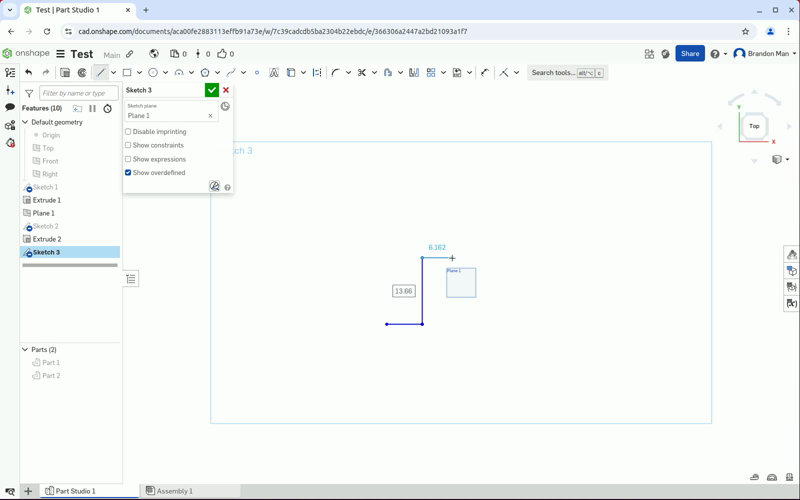
mouse_move(386, 257)
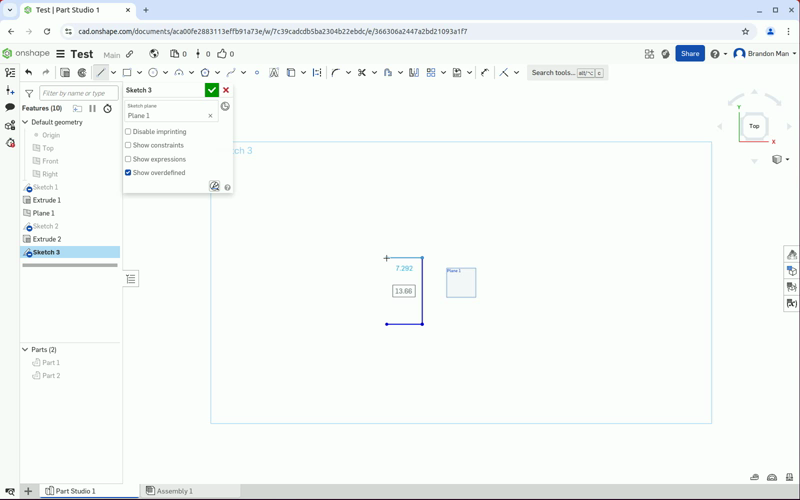
click(386, 257)
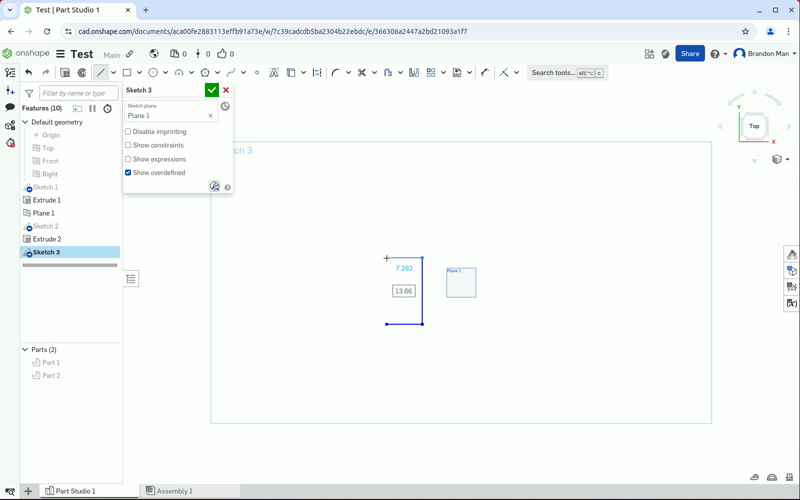
key_up(shift)
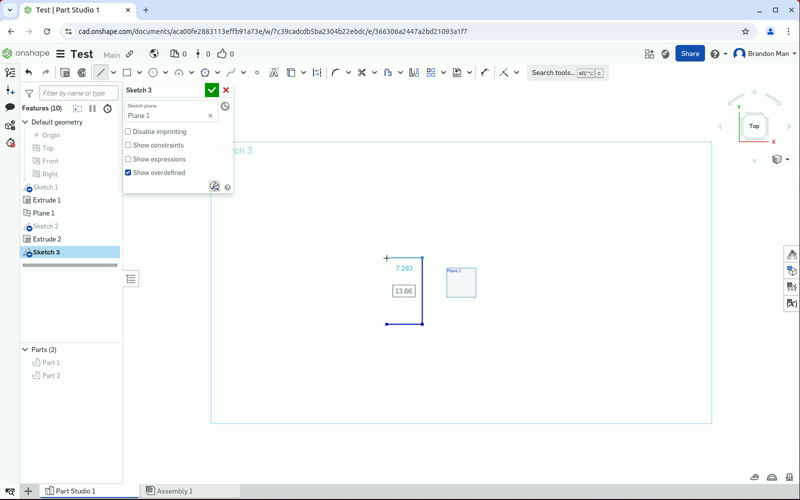
key_down(shift)
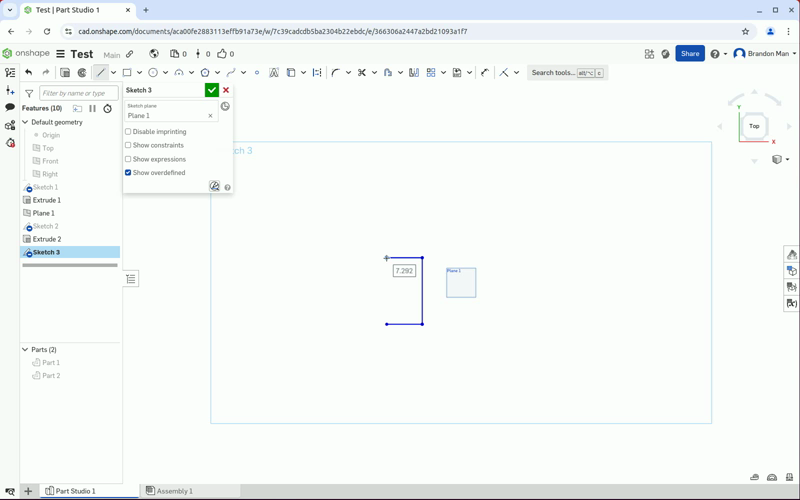
mouse_move(386, 324)
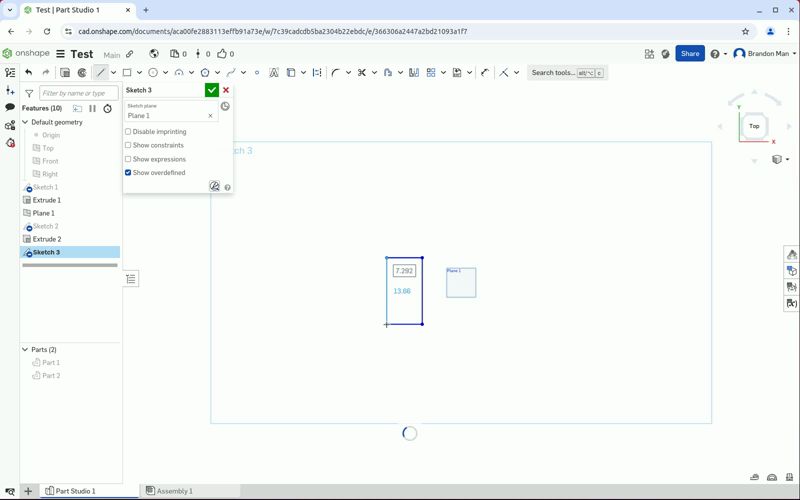
key_up(shift)
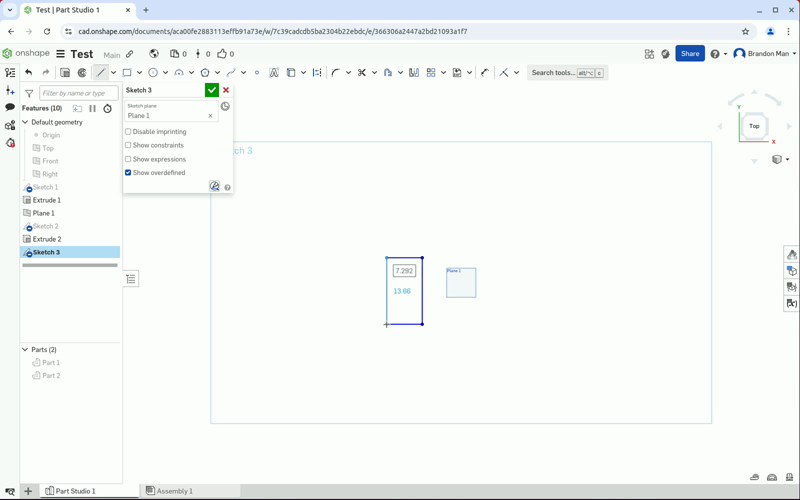
click(386, 324)
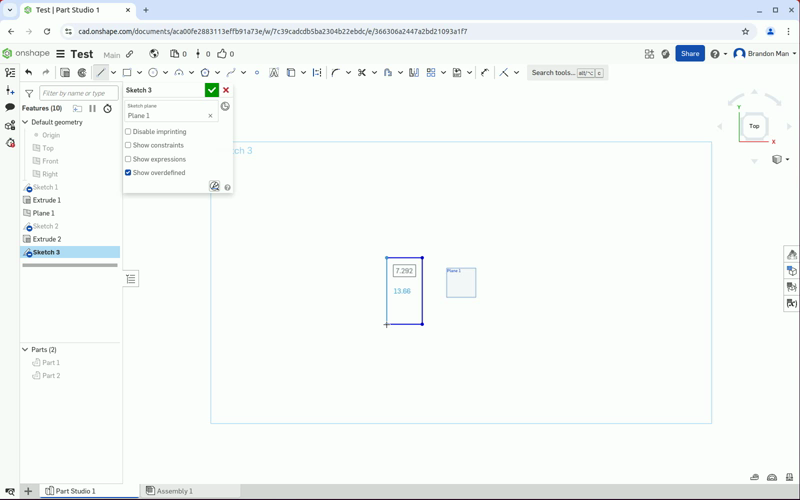
key(esc)
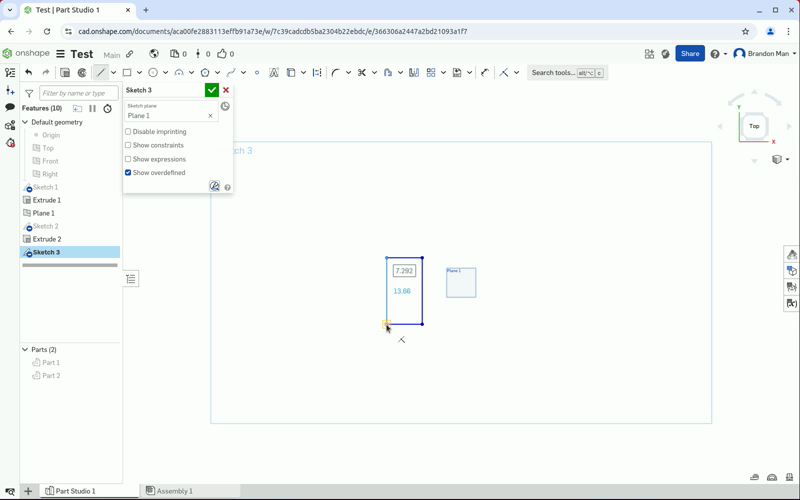
mouse_move(393, 317)
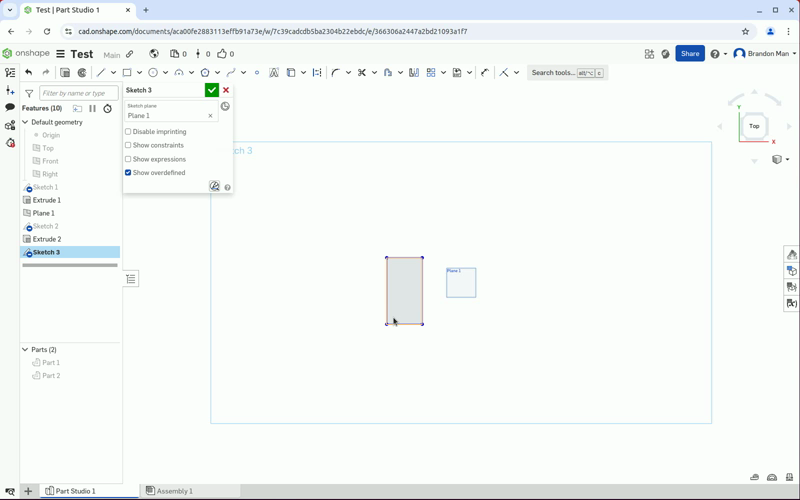
click(393, 317)
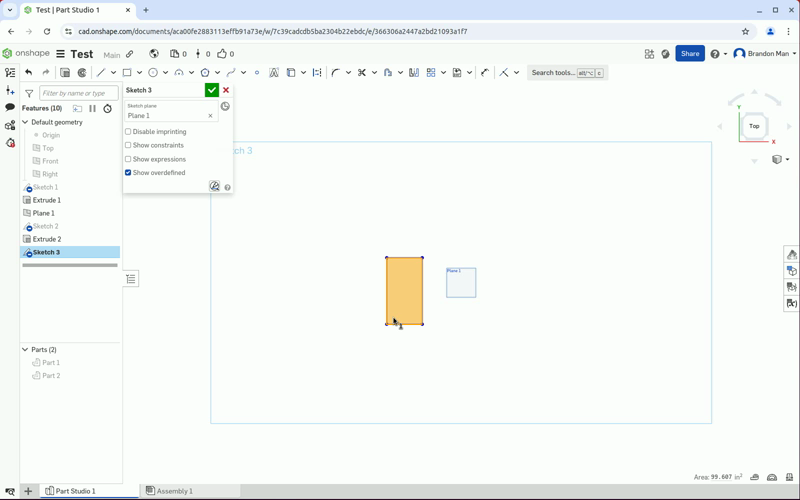
mouse_move(73, 352)
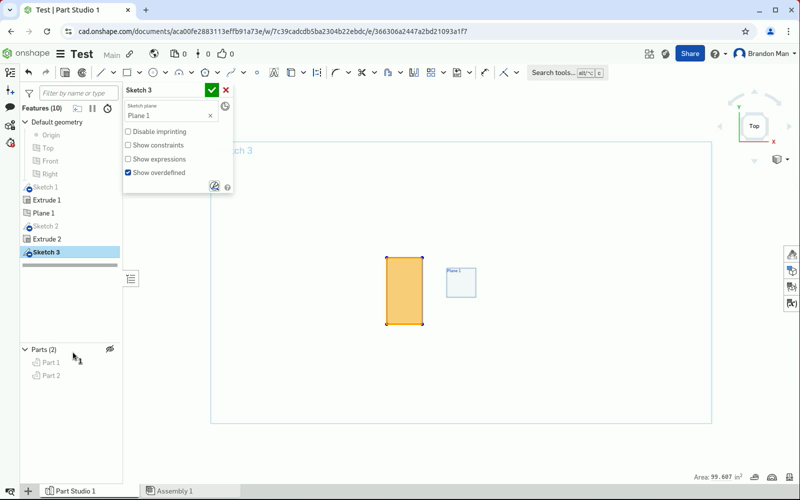
key(shift+y)
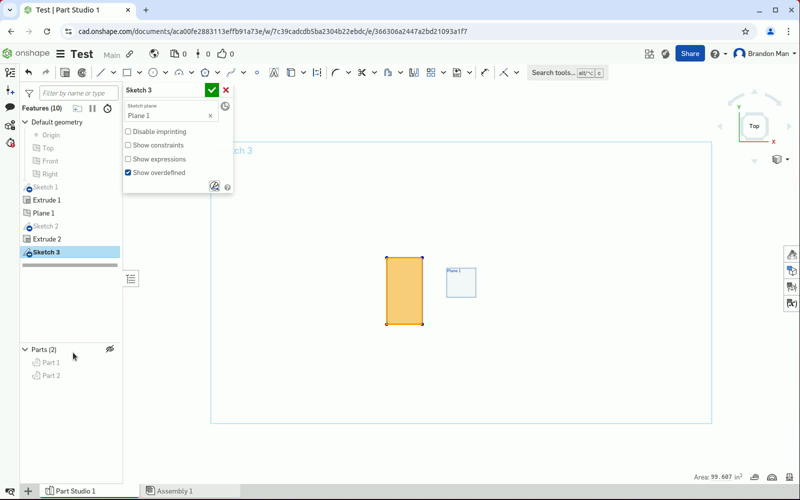
key(shift+e)
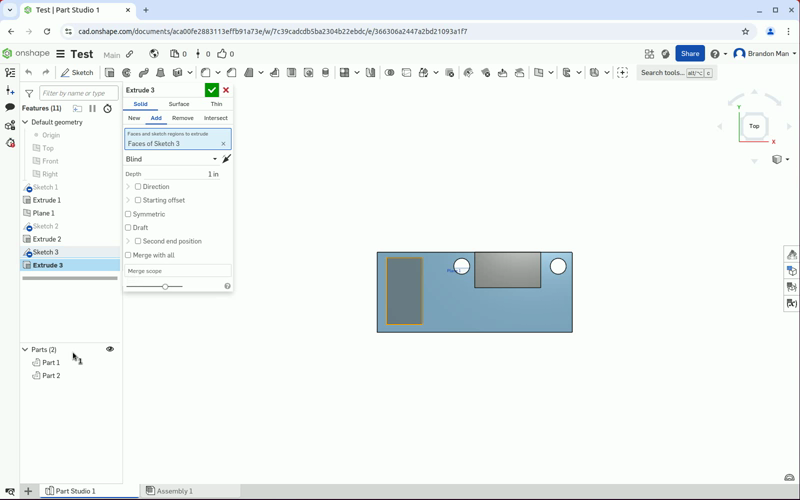
mouse_move(143, 106)
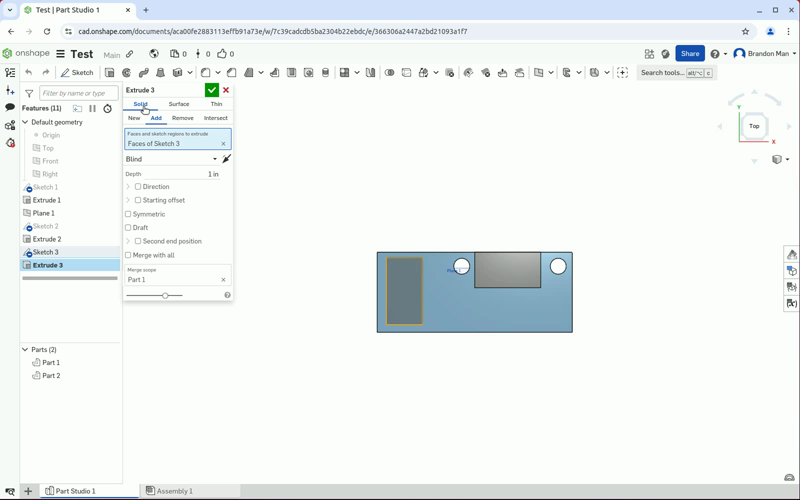
click(143, 106)
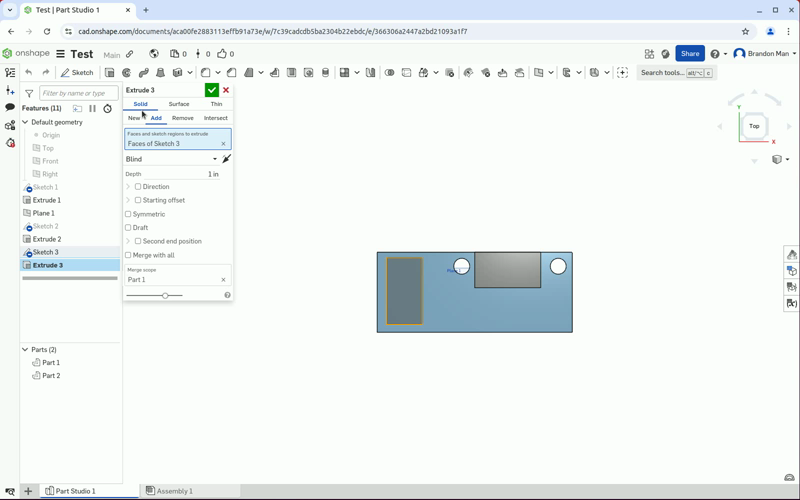
mouse_move(137, 120)
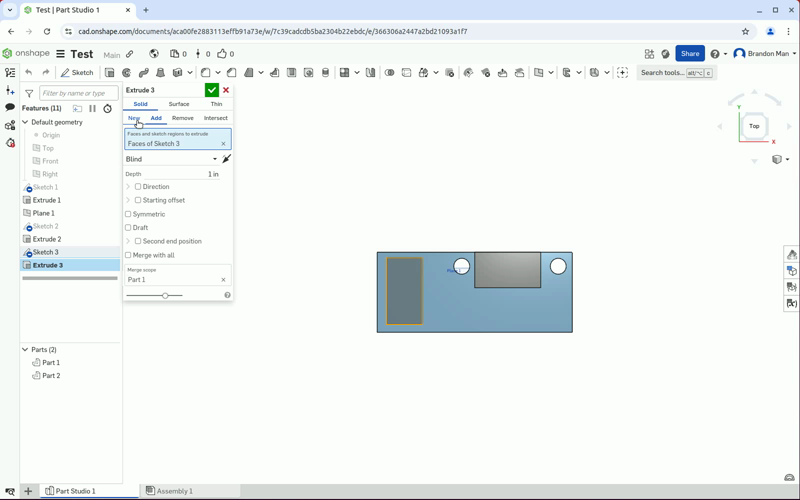
click(137, 120)
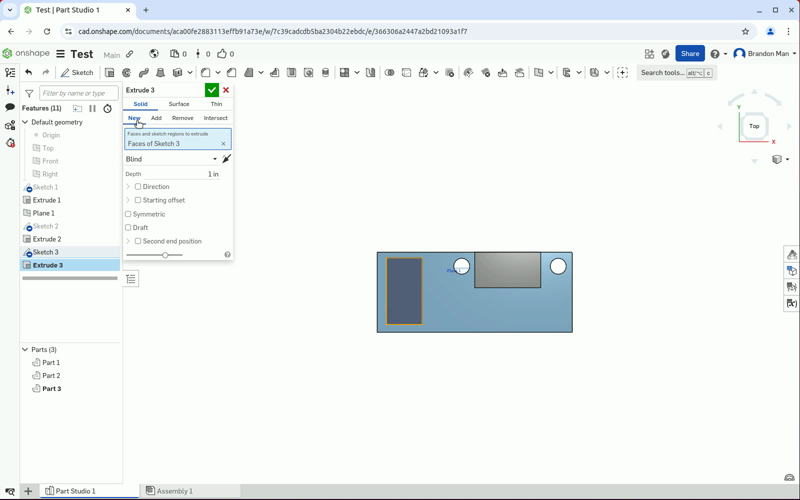
key(tab, 4)
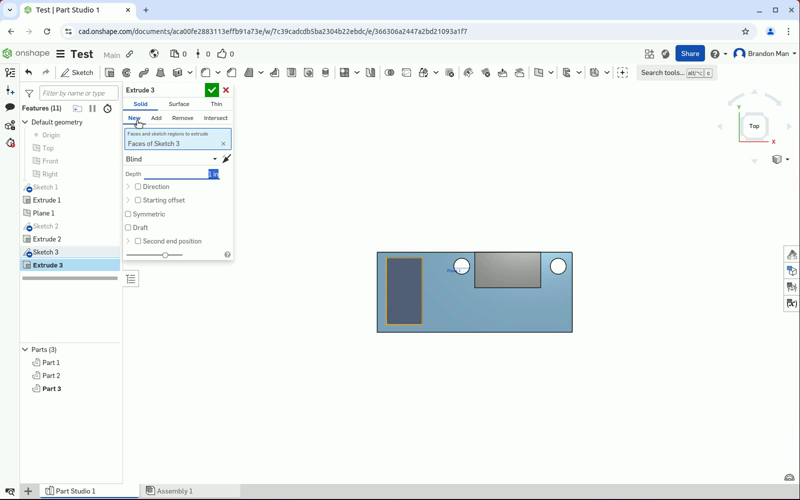
text(5.055)
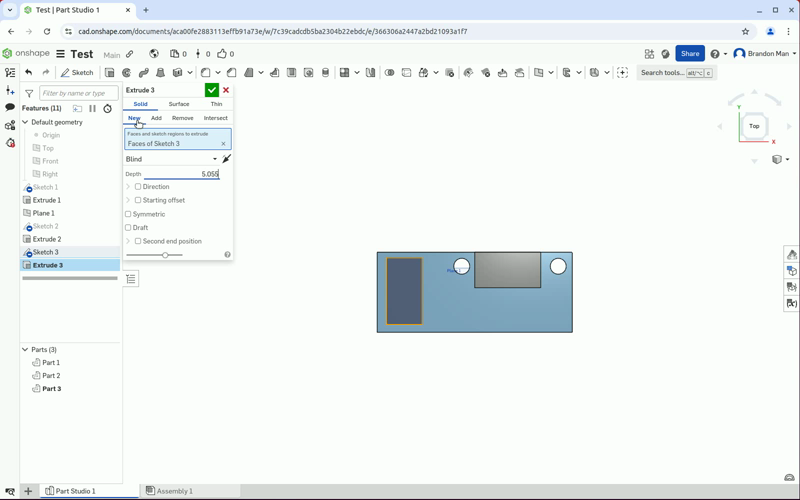
key(enter)
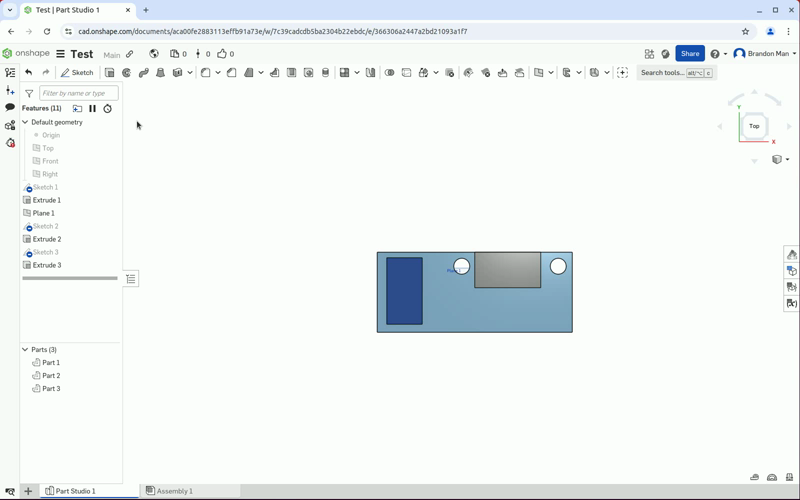
key(shift+h)
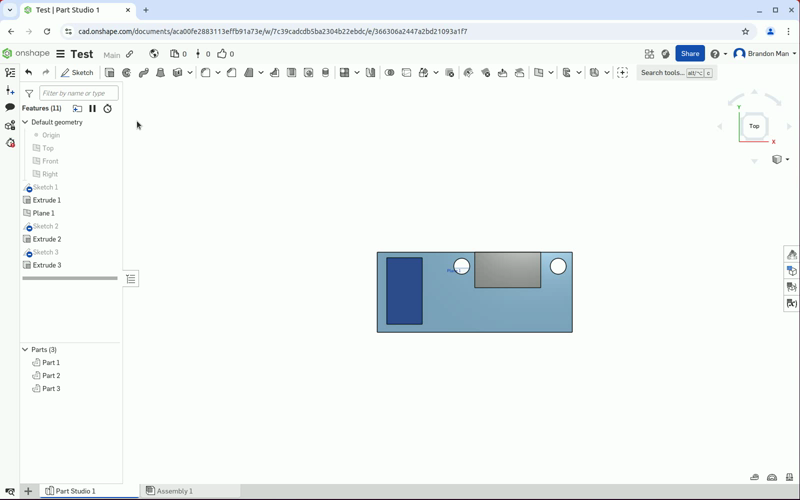
key(shift+h)
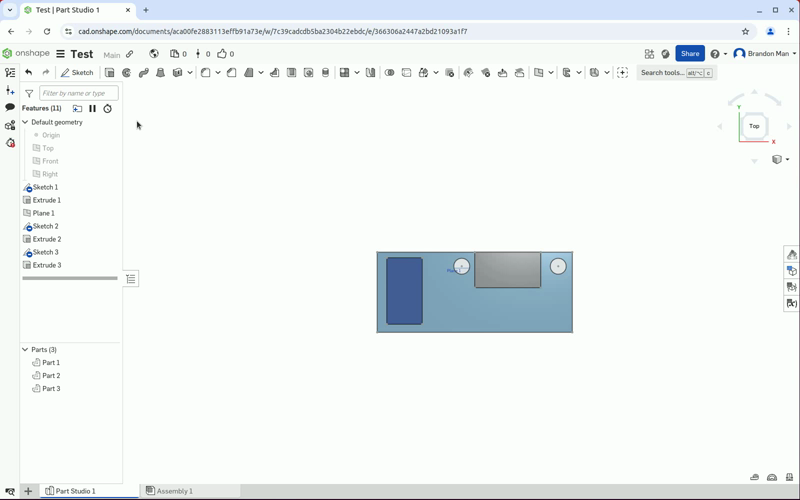
key(shift+7)
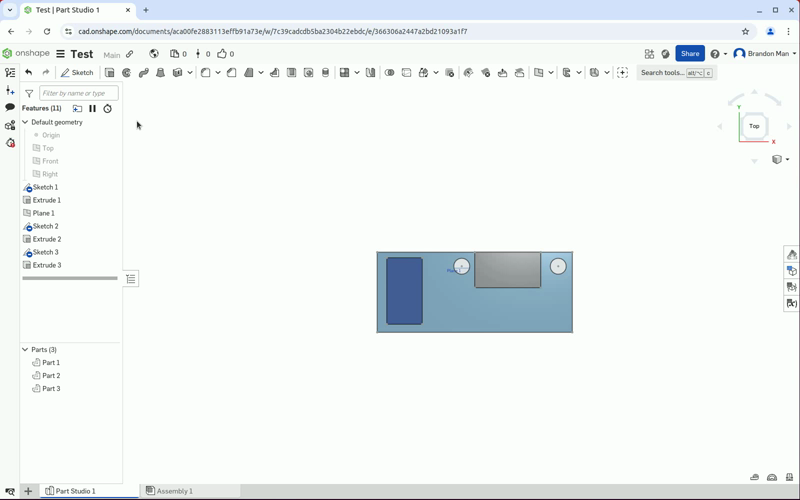
key(up, 3)
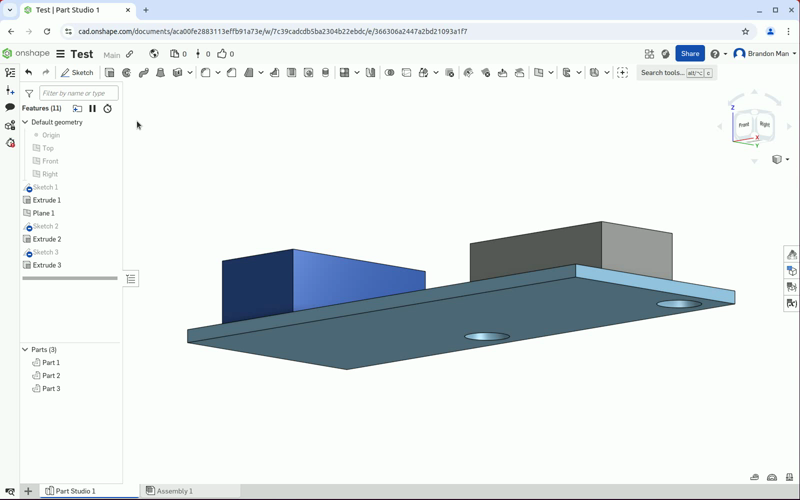
key(left, 3)
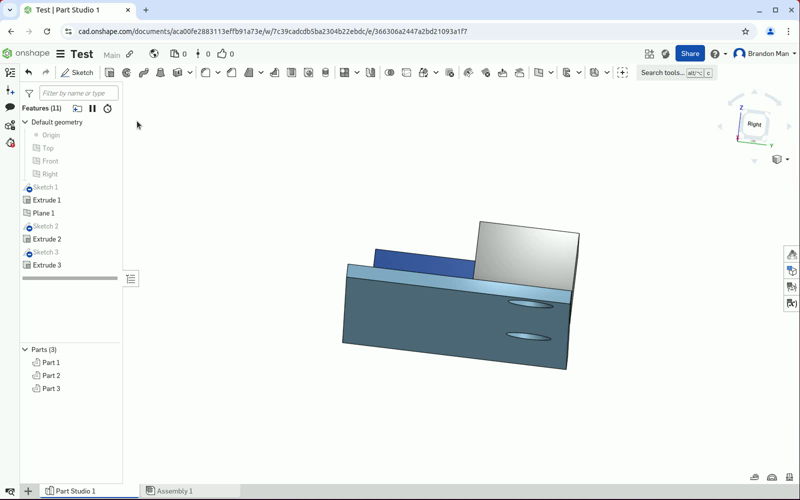
key(right, 3)
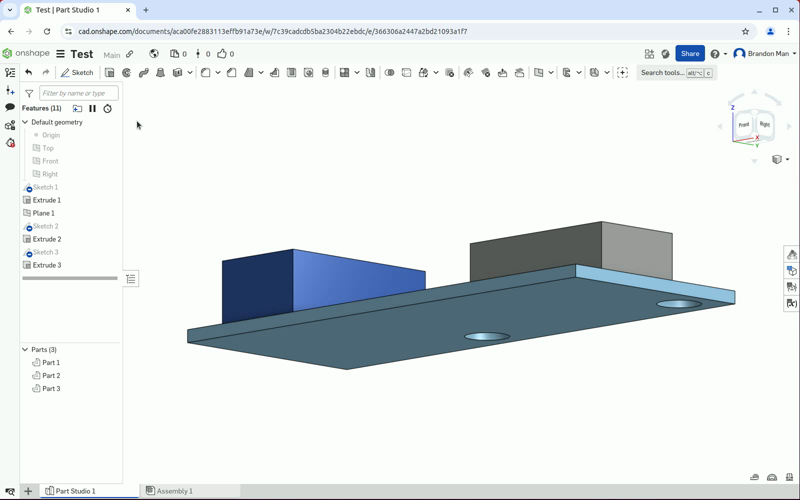
key(down, 3)
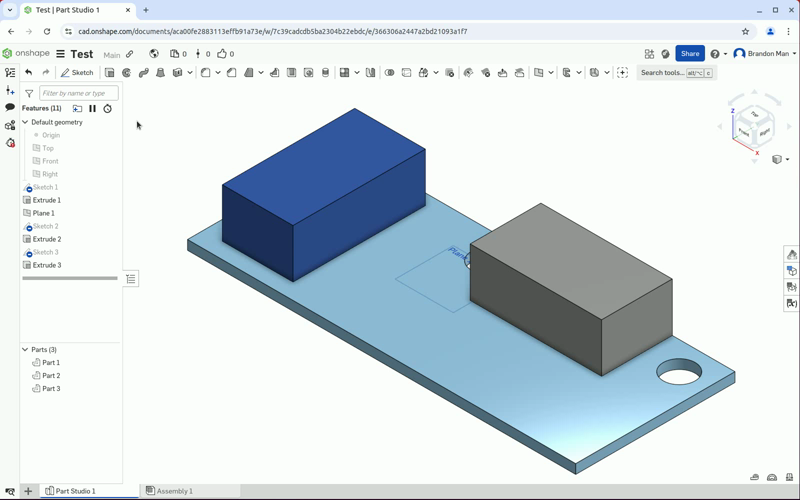
mouse_move(73, 189)
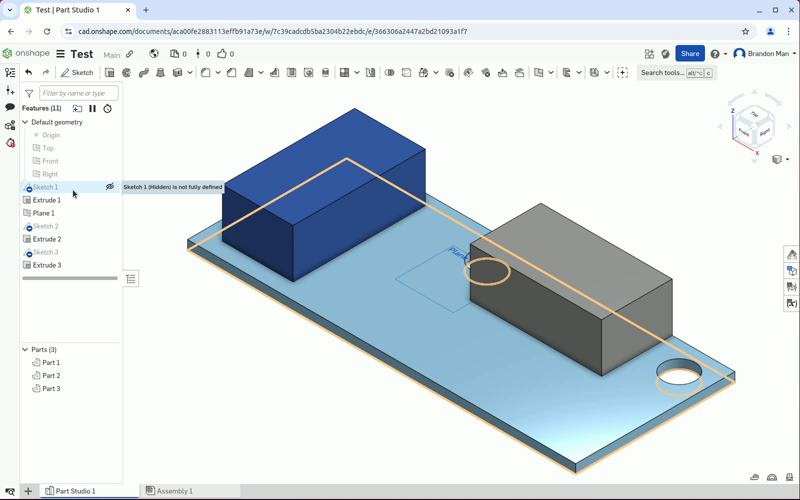
click(73, 189)